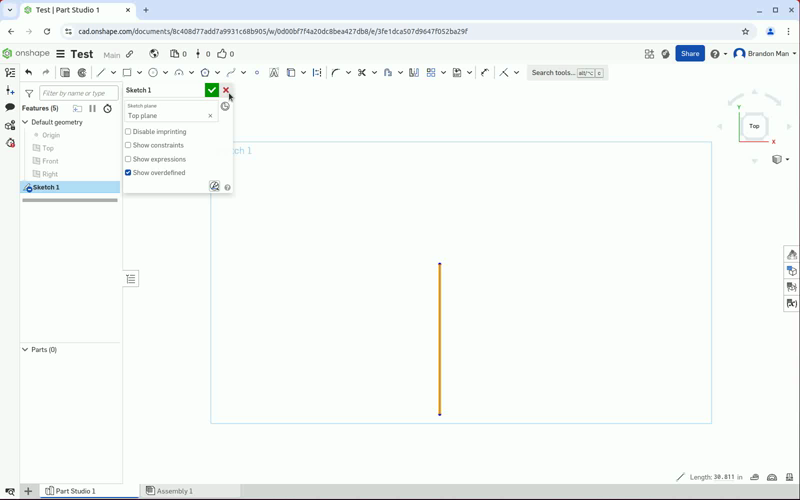
key(shift+h)
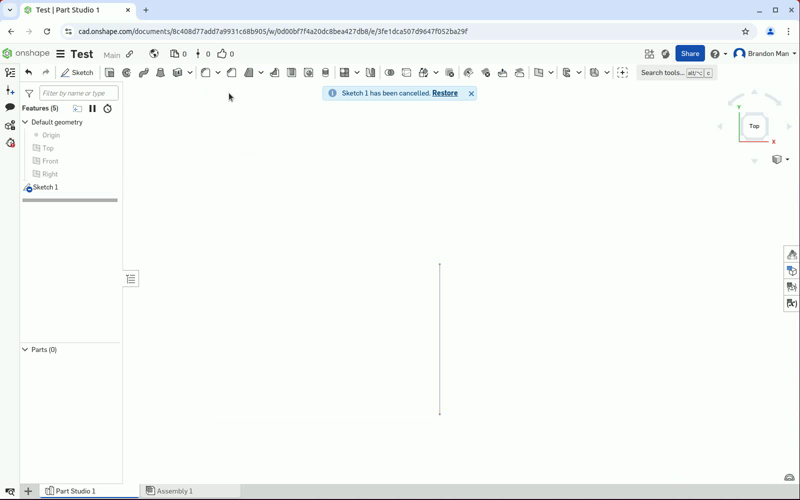
key(shift+s)
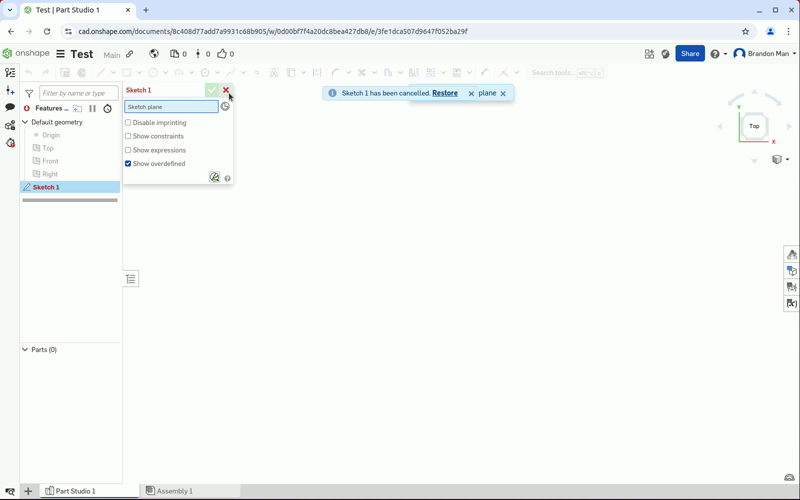
mouse_move(73, 150)
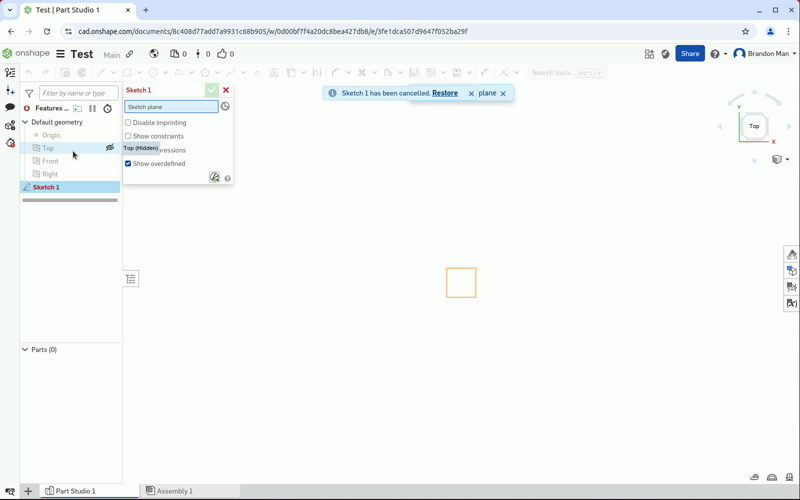
click(73, 150)
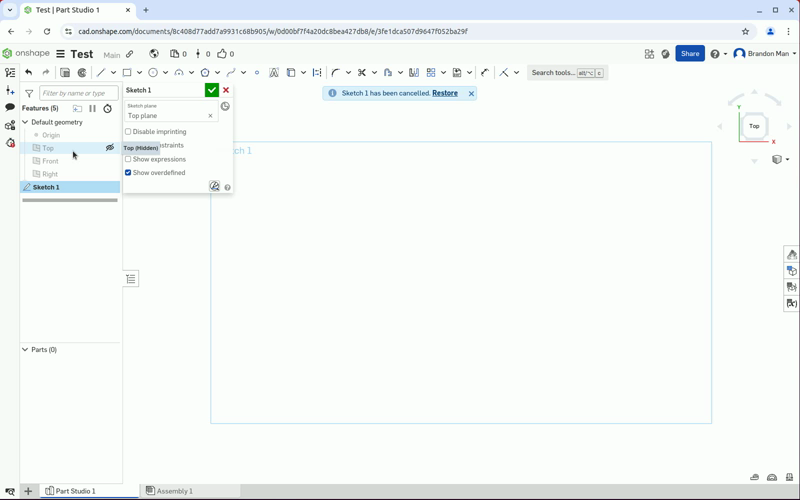
mouse_move(73, 352)
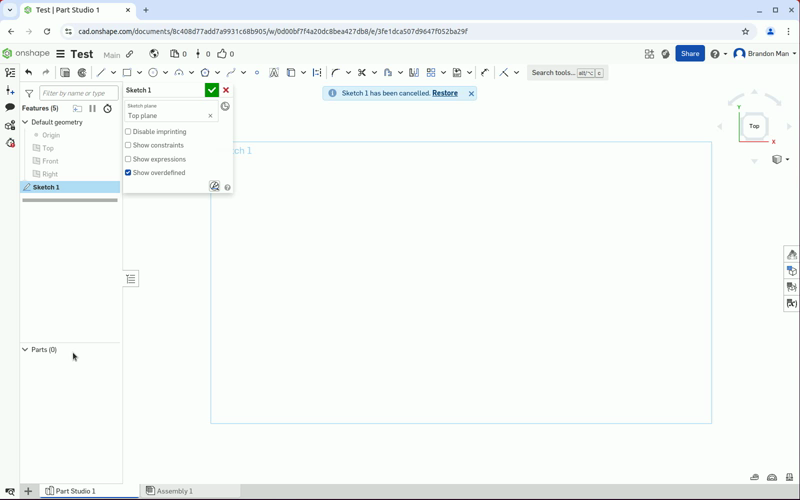
key(y)
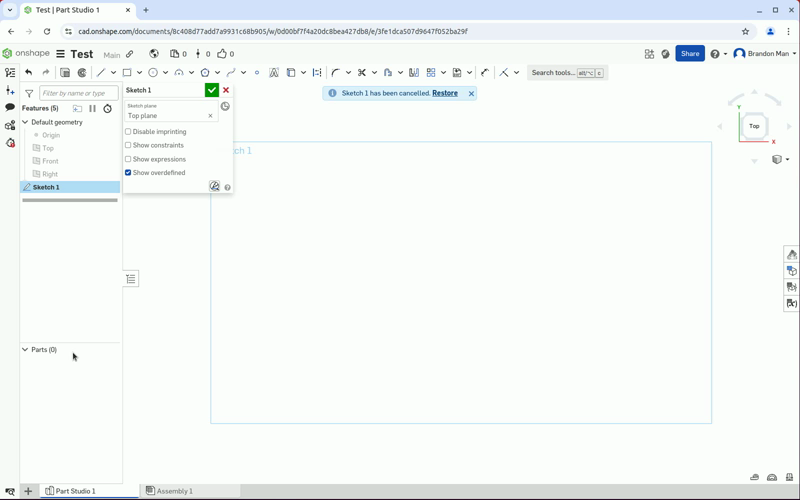
key(l)
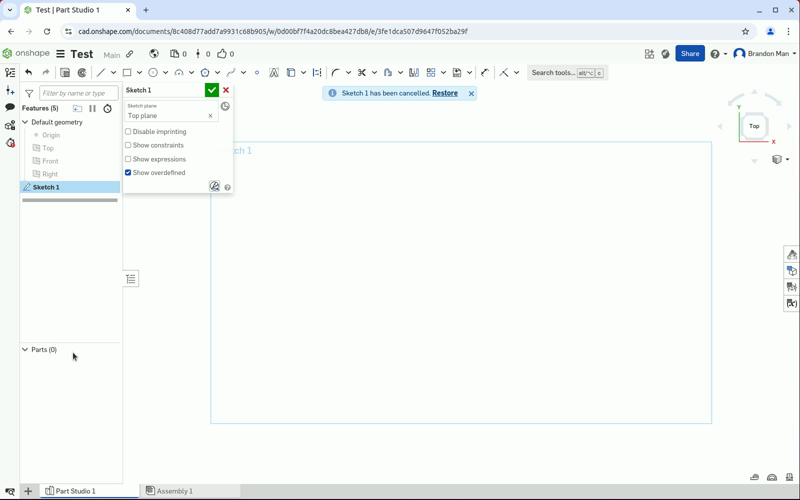
key_down(shift)
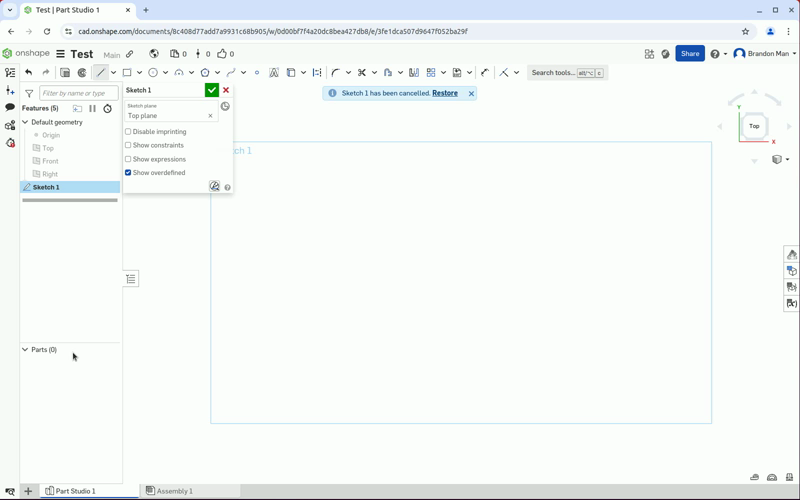
mouse_move(417, 395)
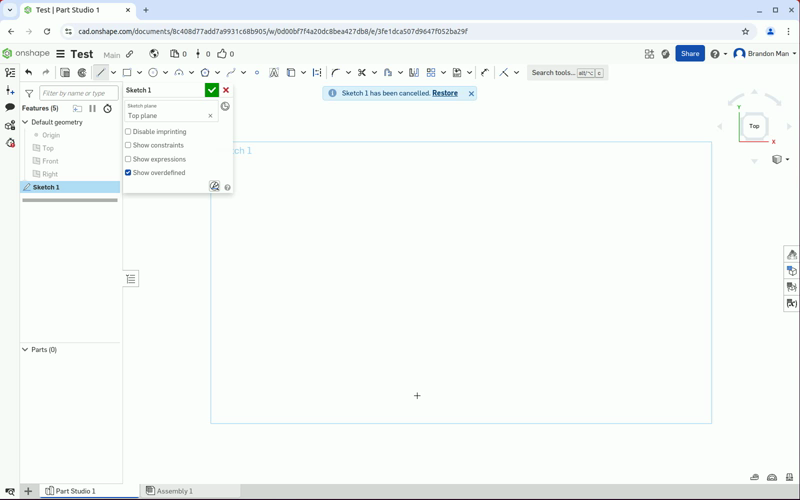
click(417, 395)
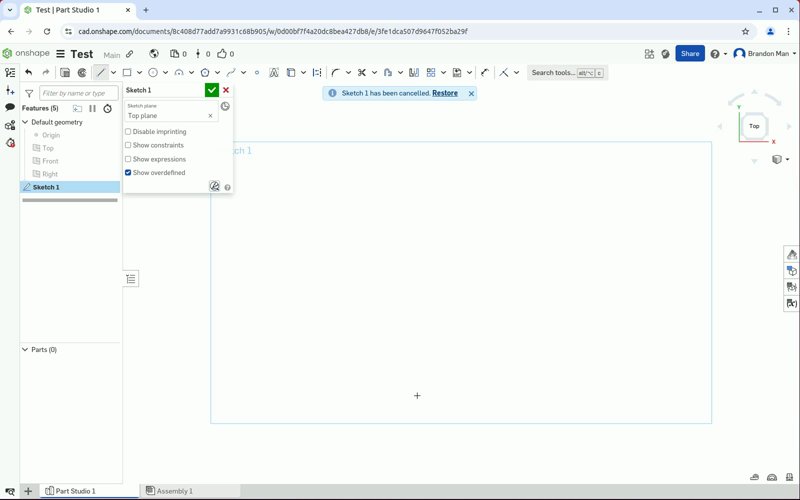
key_up(shift)
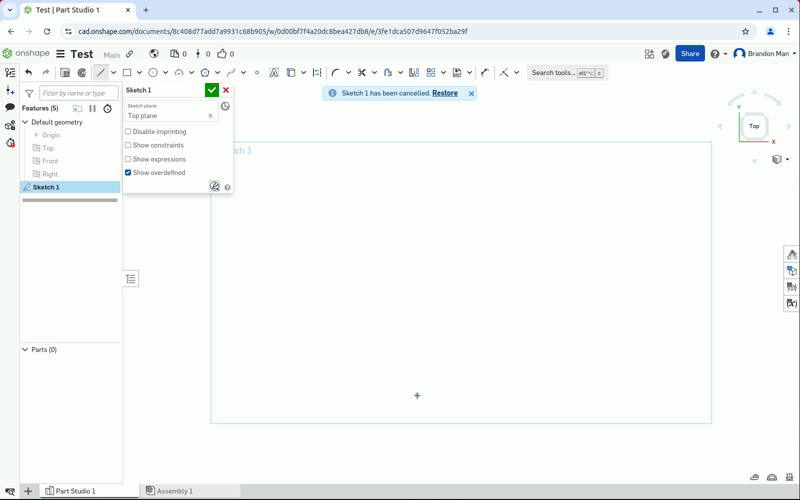
key_down(shift)
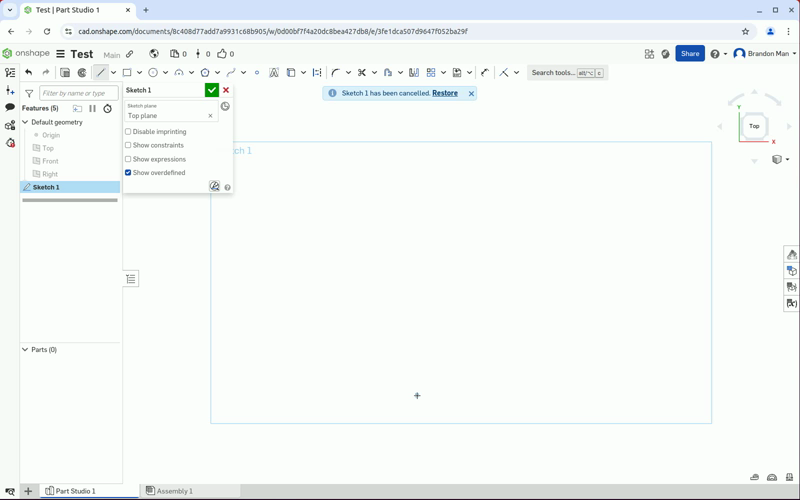
mouse_move(504, 395)
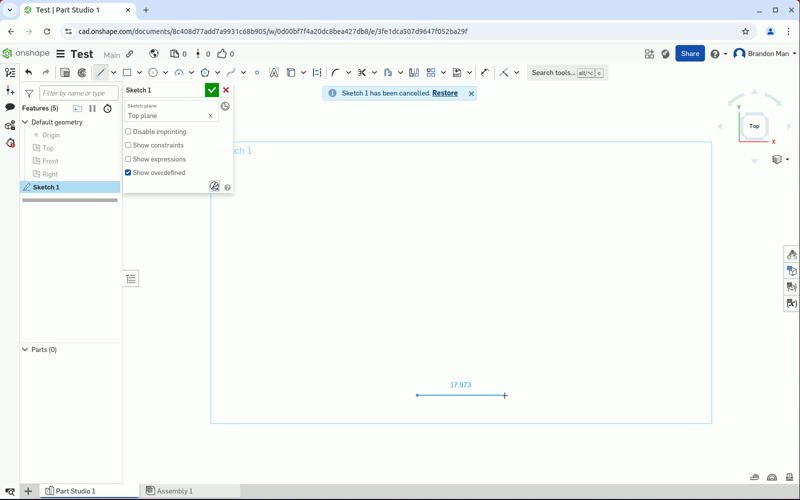
click(504, 395)
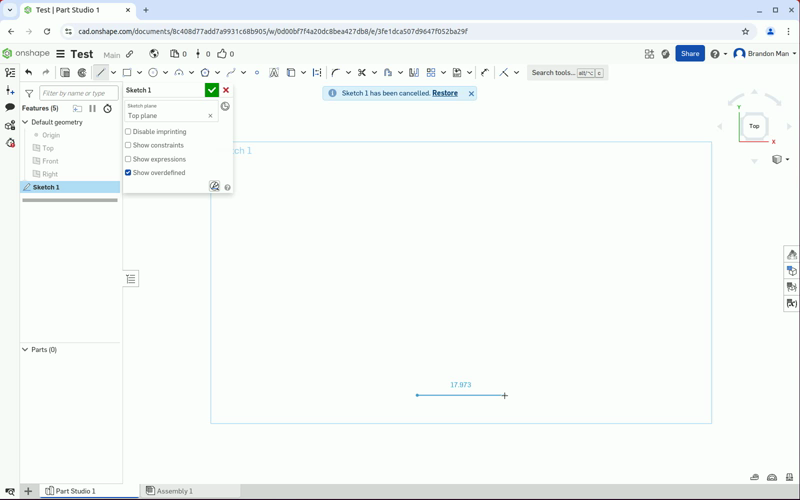
key_up(shift)
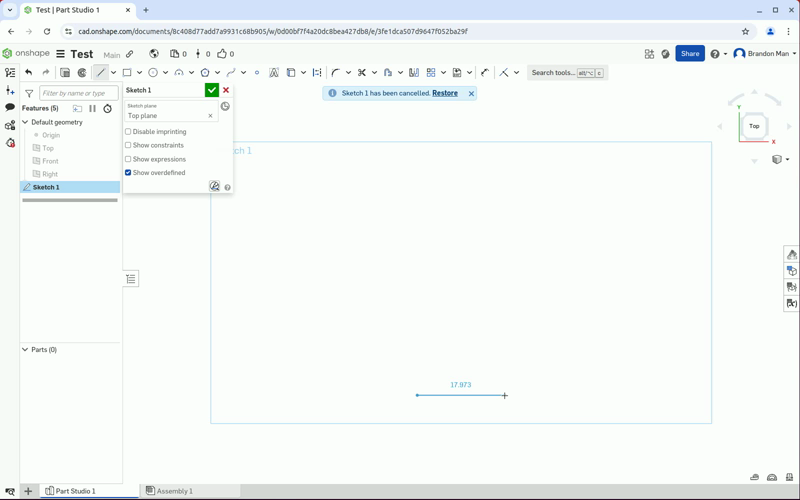
key_down(shift)
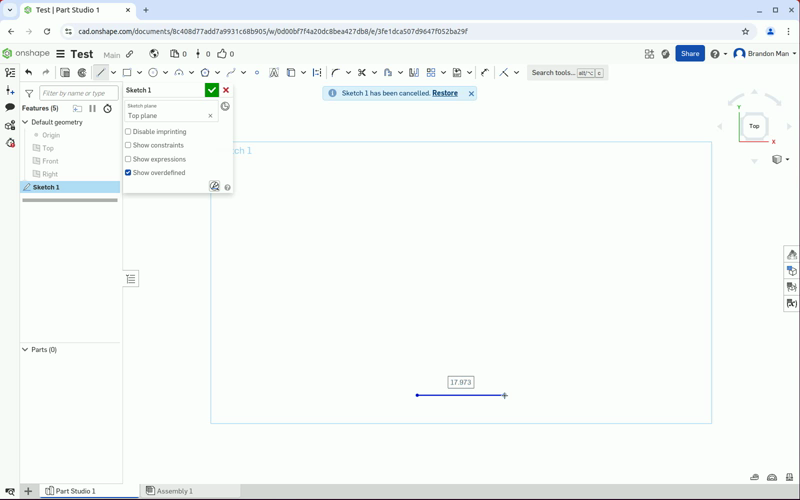
mouse_move(504, 171)
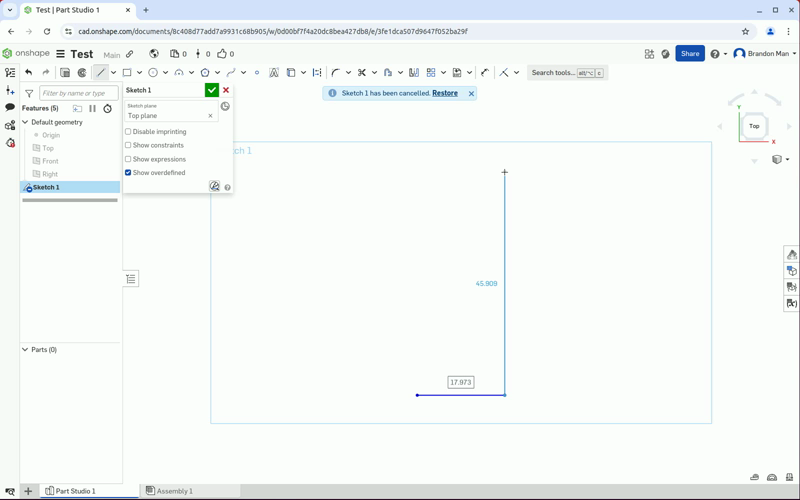
click(504, 171)
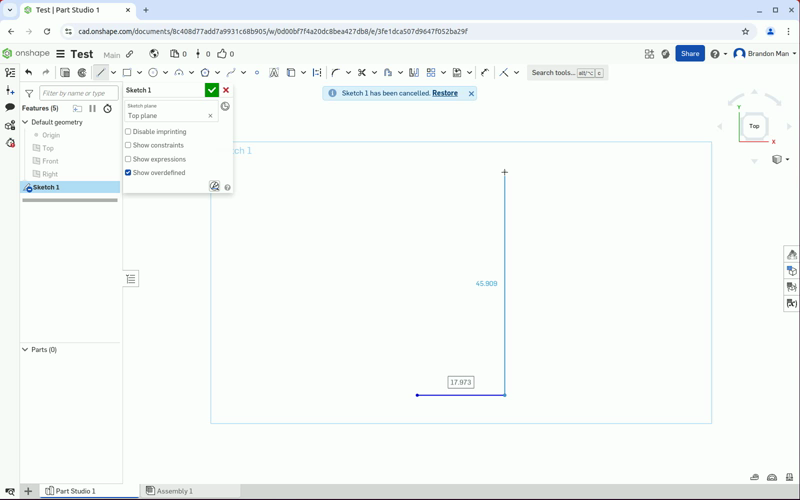
key_up(shift)
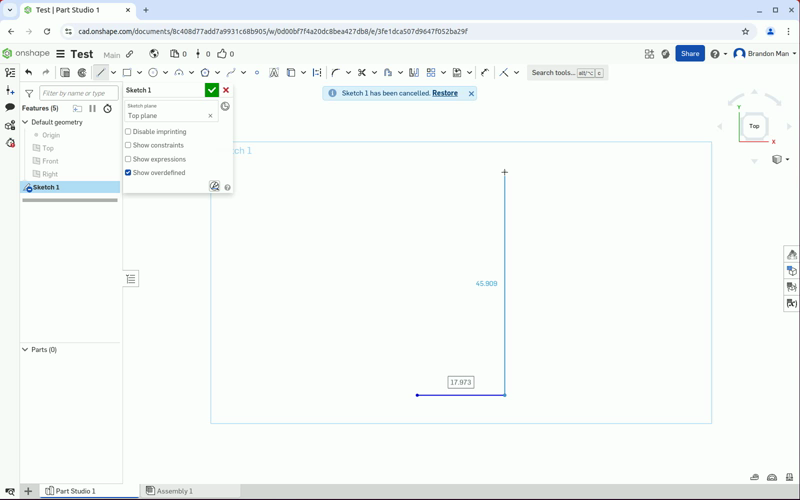
key_down(shift)
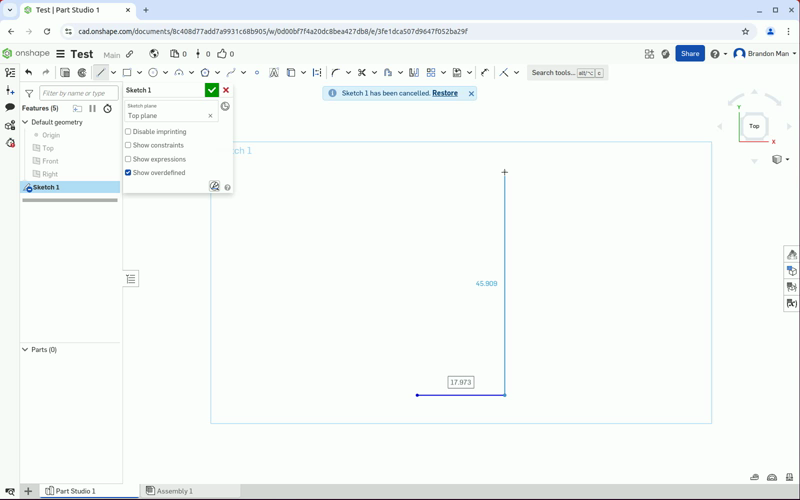
mouse_move(417, 171)
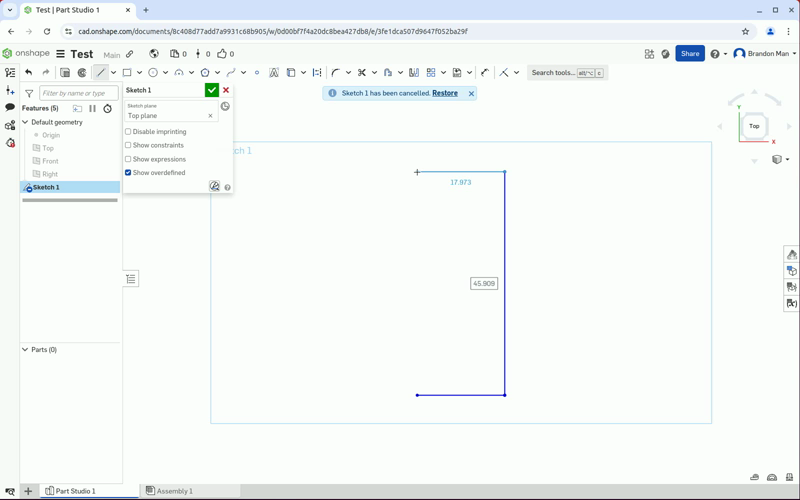
click(417, 171)
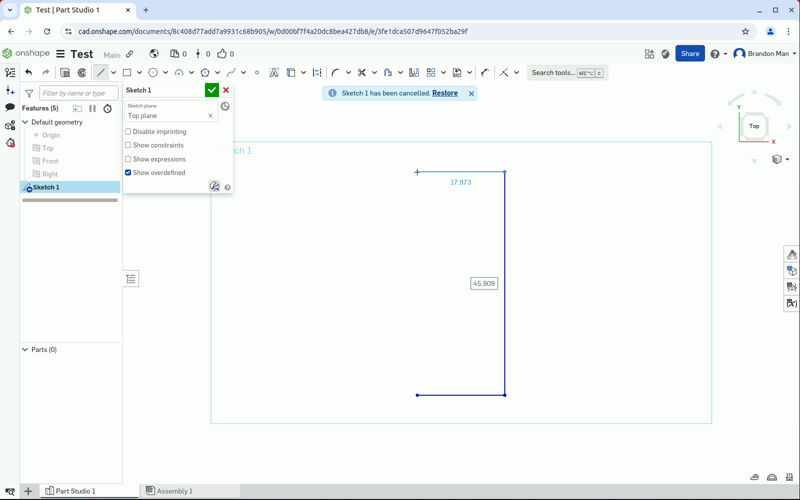
key_up(shift)
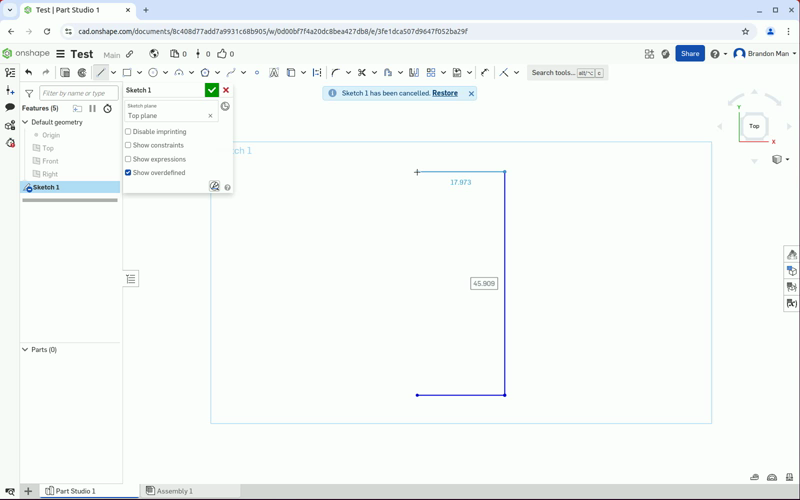
key_down(shift)
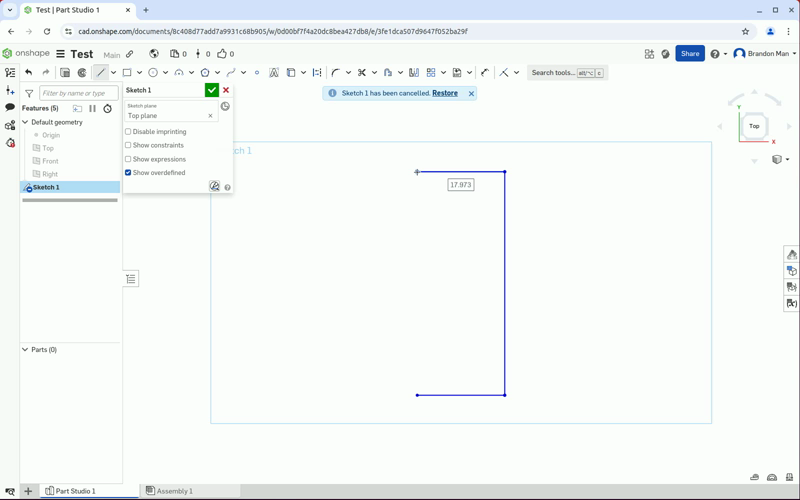
mouse_move(417, 395)
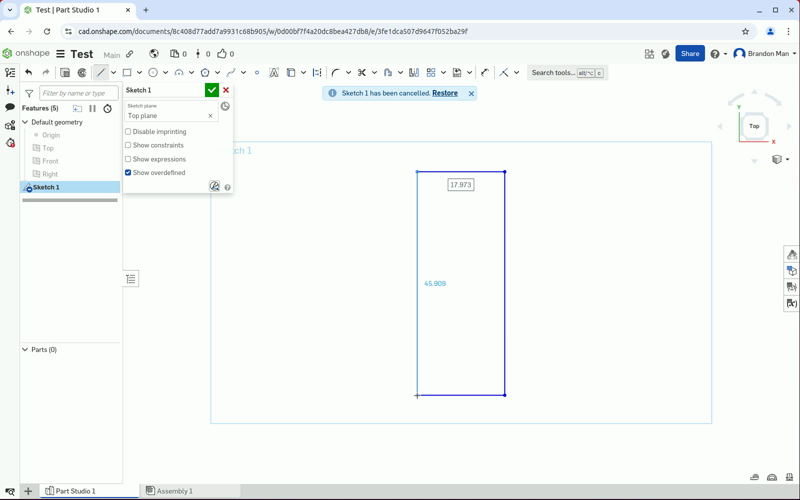
key_up(shift)
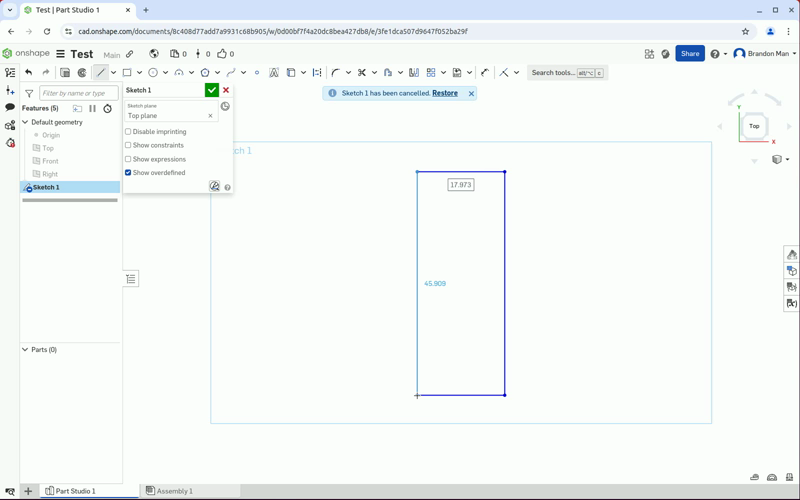
click(417, 395)
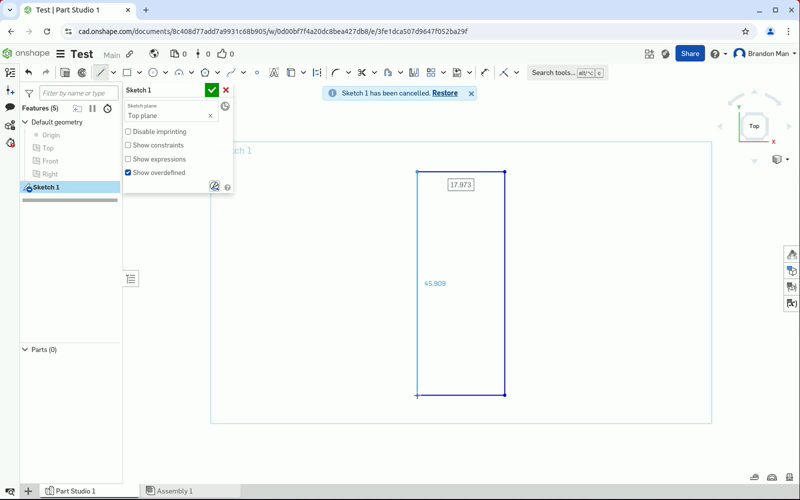
key(esc)
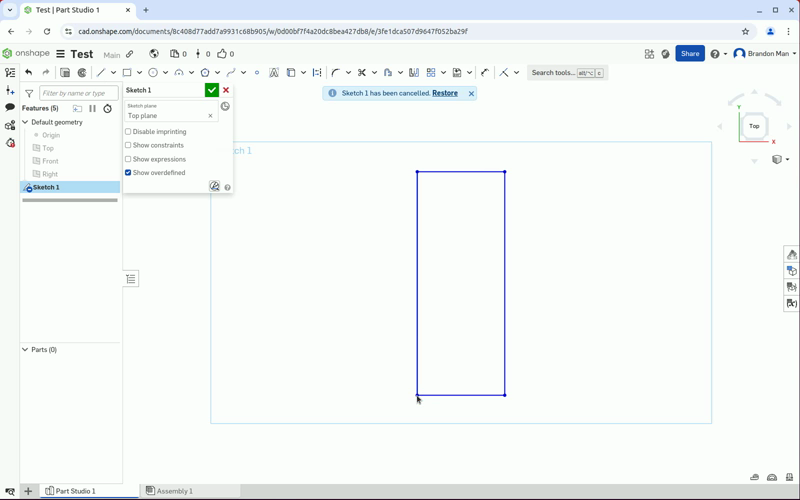
mouse_move(450, 369)
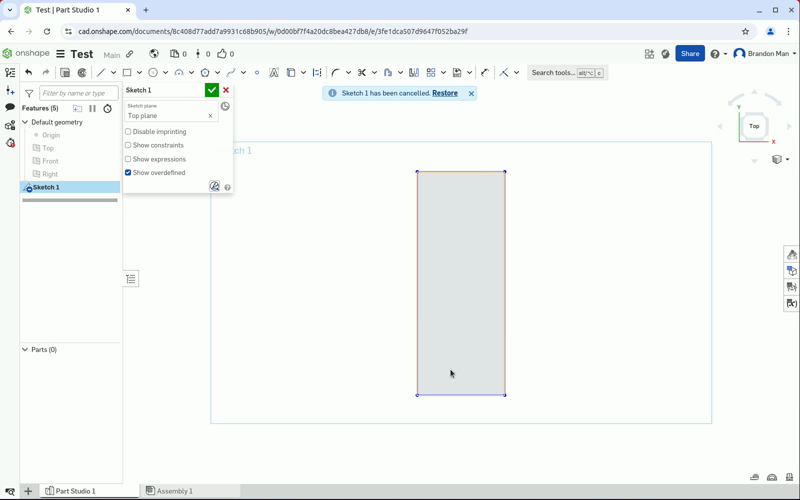
click(450, 369)
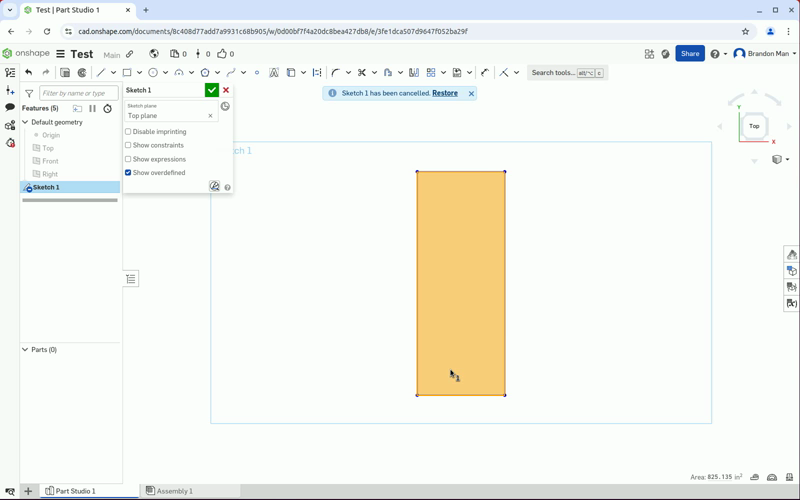
mouse_move(73, 352)
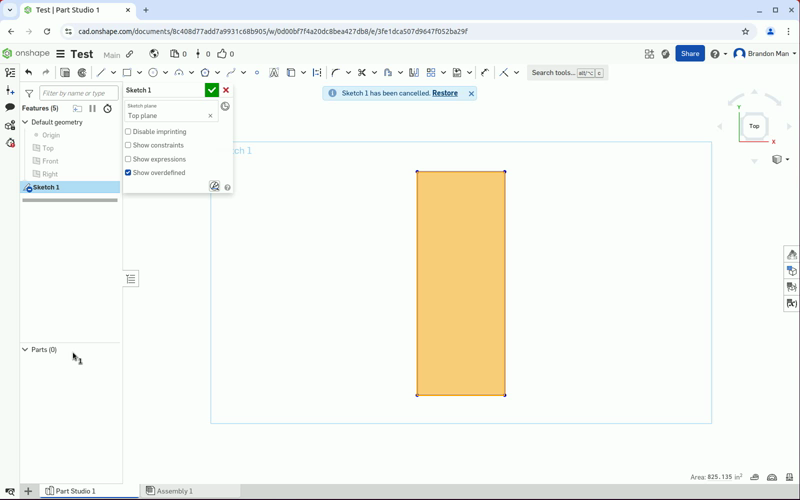
key(shift+y)
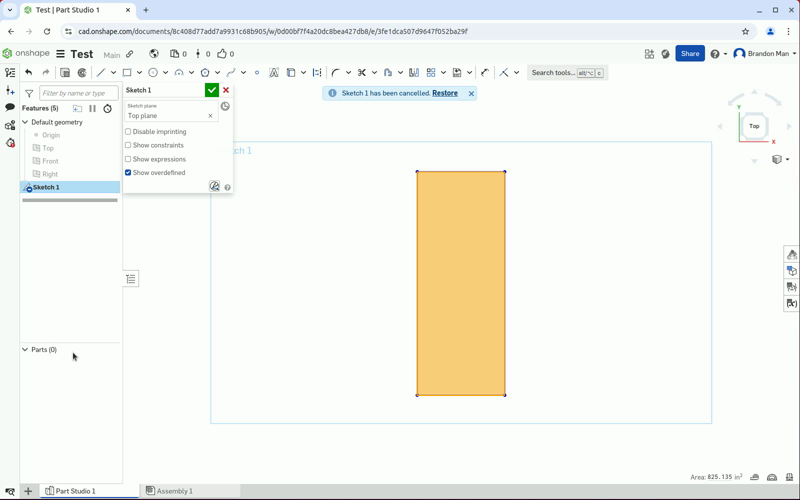
key(shift+e)
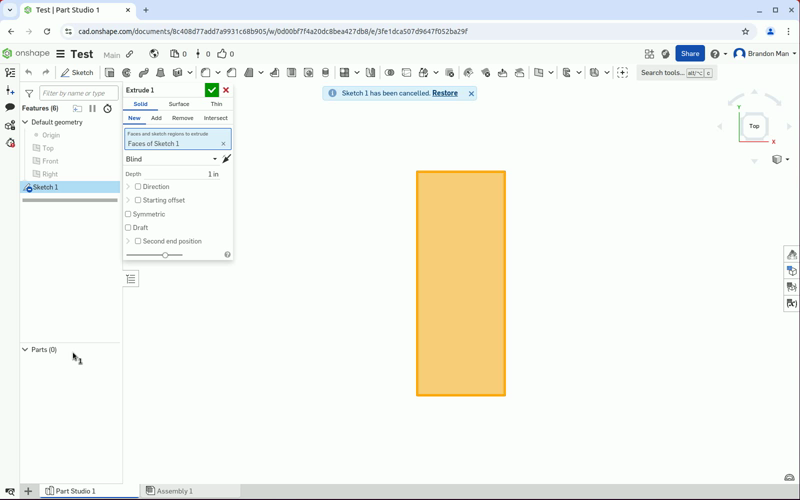
mouse_move(143, 106)
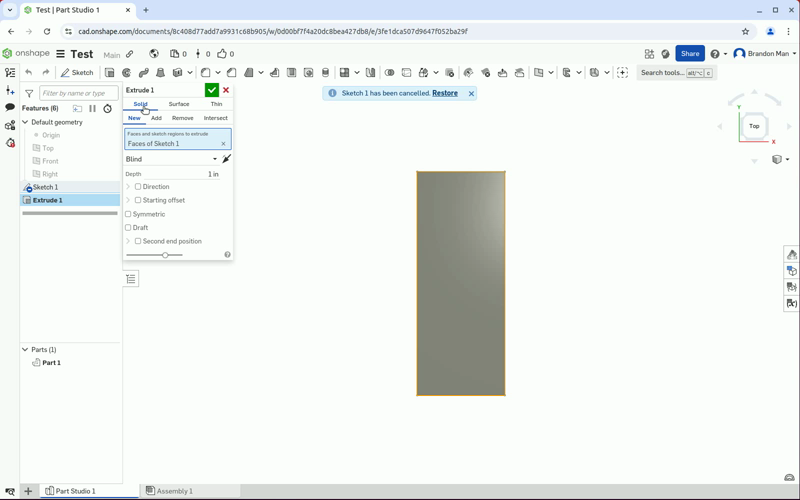
click(143, 106)
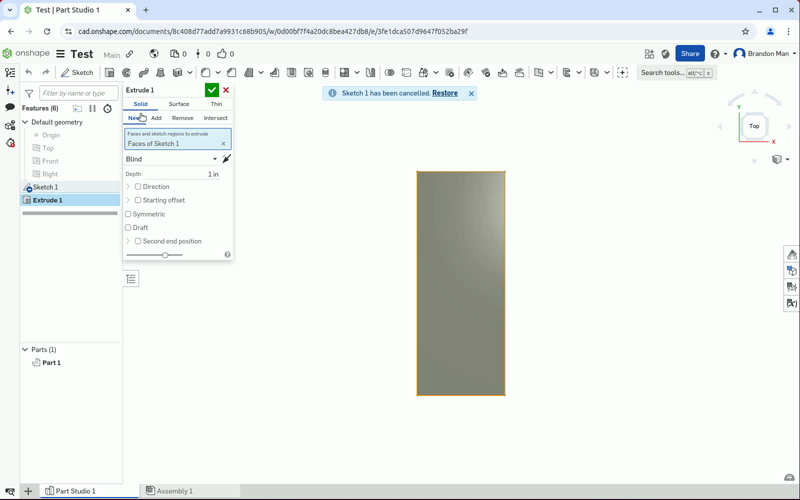
mouse_move(137, 120)
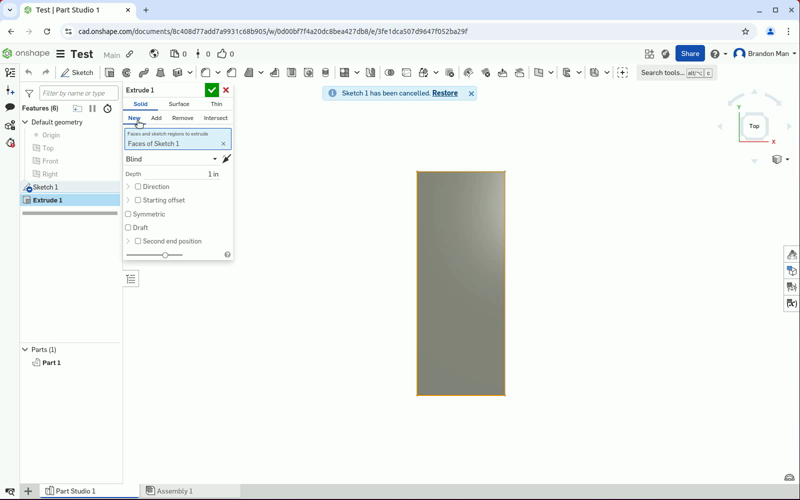
click(137, 120)
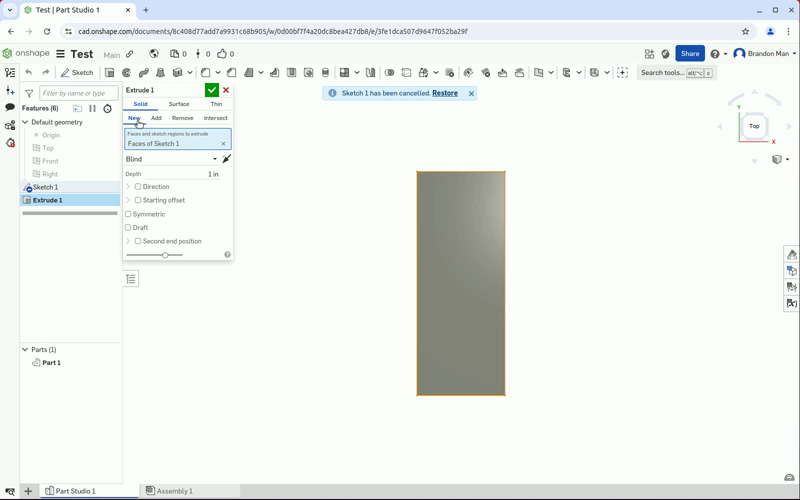
key(tab, 4)
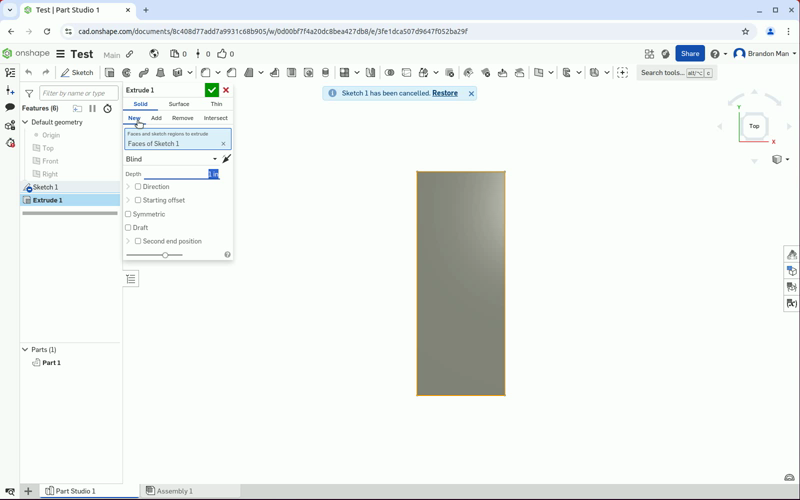
text(4.574)
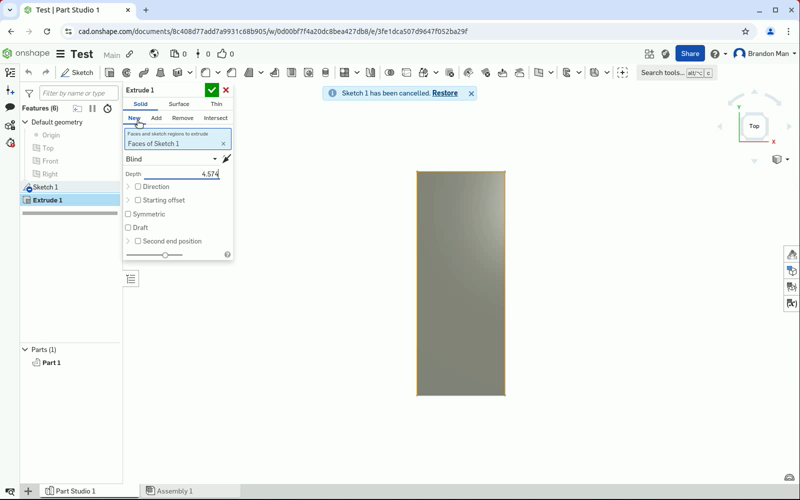
key(enter)
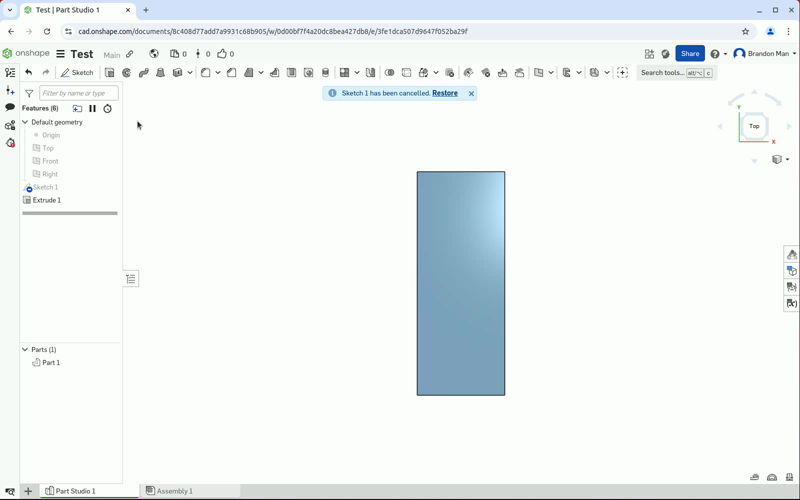
key(shift+h)
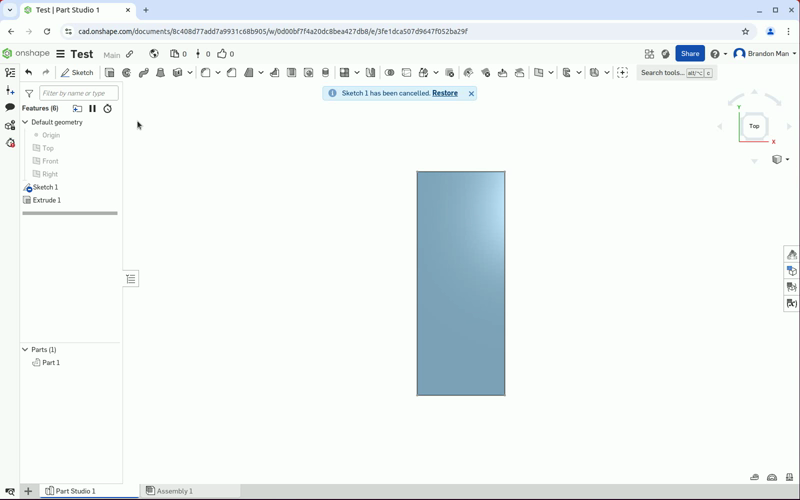
key(shift+h)
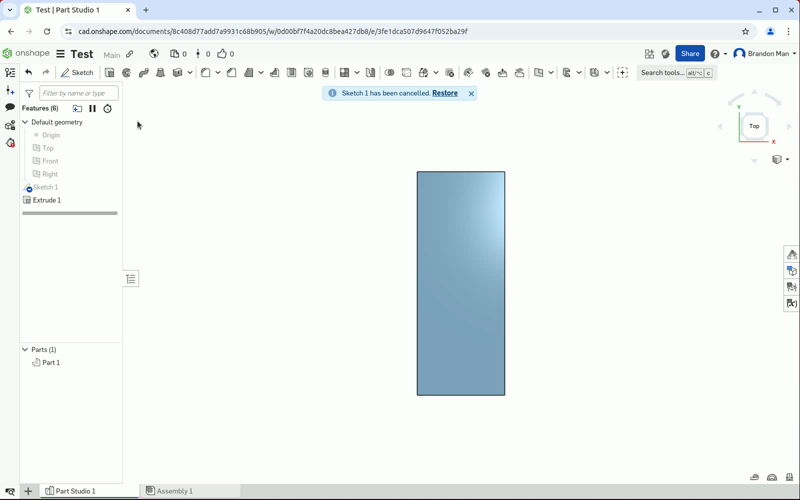
mouse_move(73, 189)
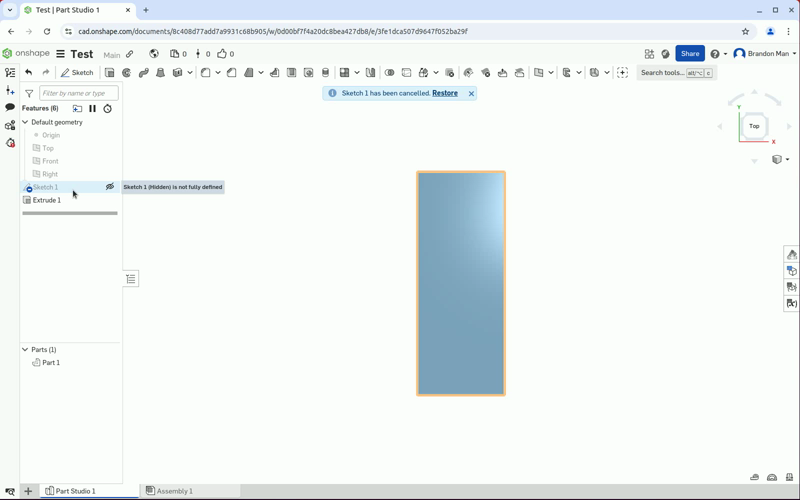
click(73, 189)
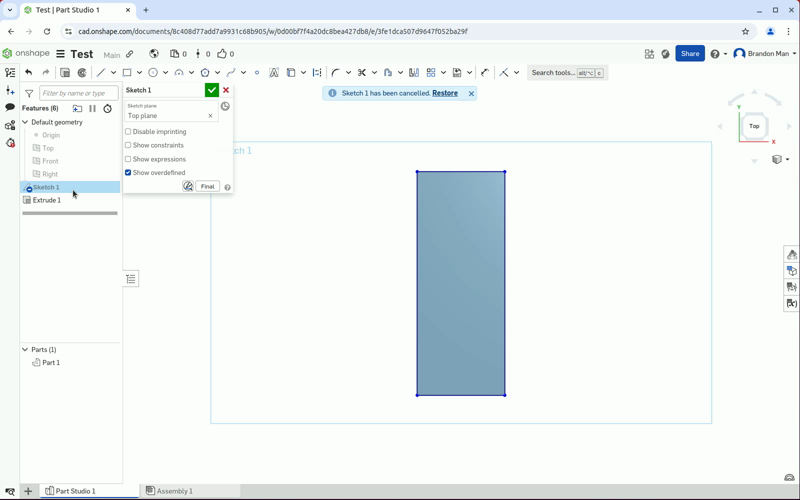
mouse_move(229, 92)
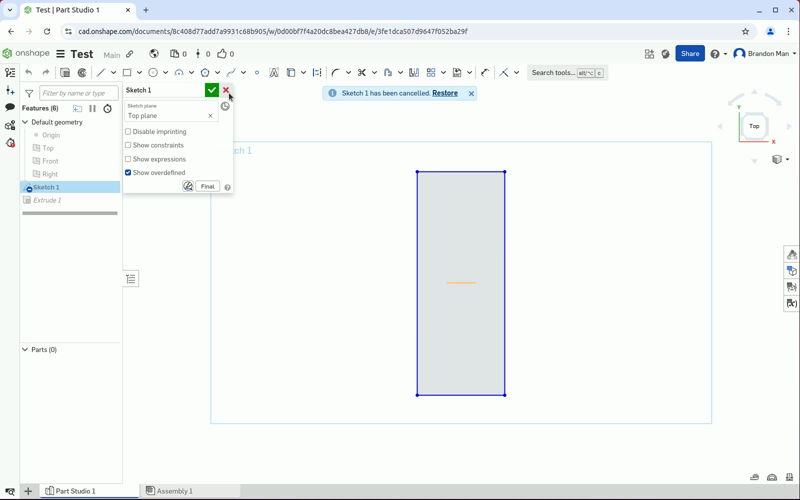
click(229, 92)
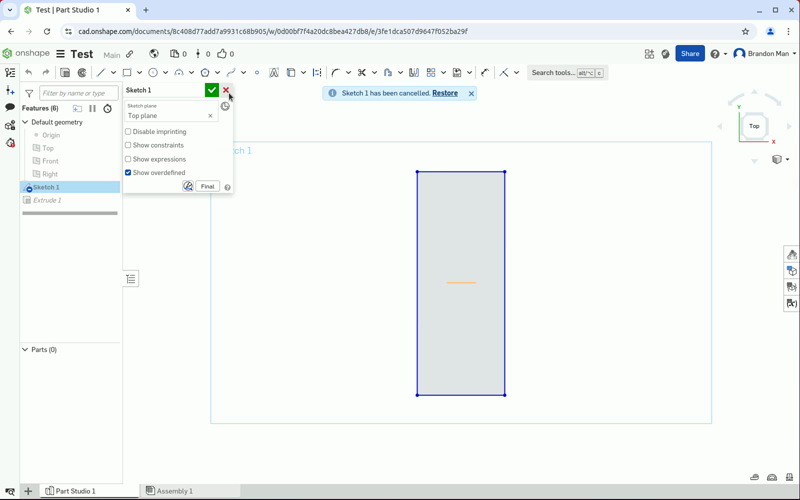
key(shift+s)
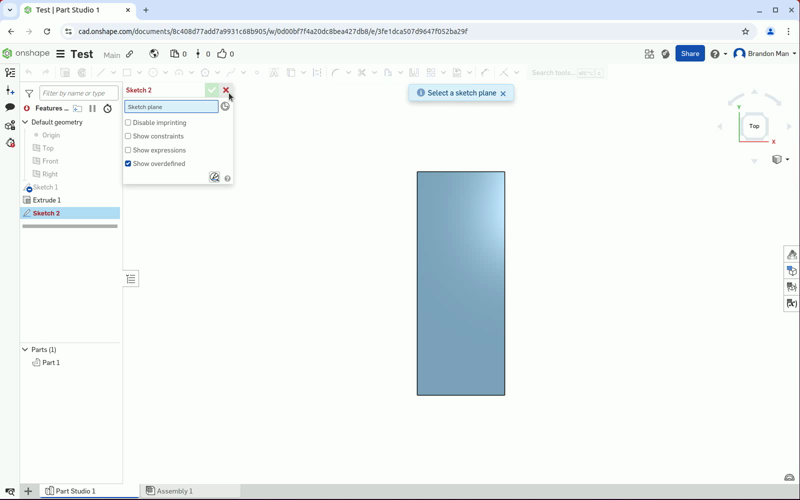
mouse_move(73, 150)
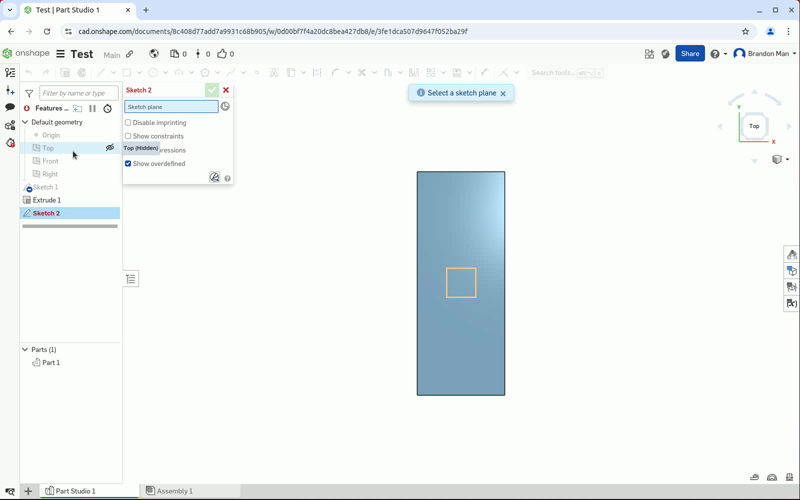
click(73, 150)
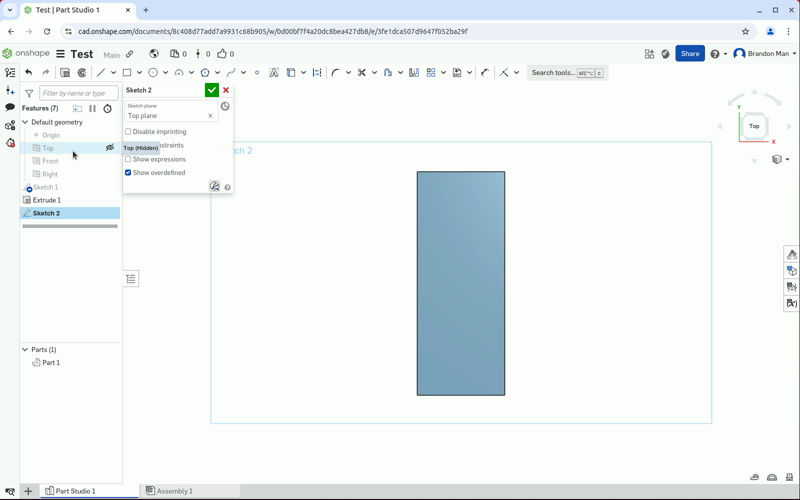
mouse_move(73, 352)
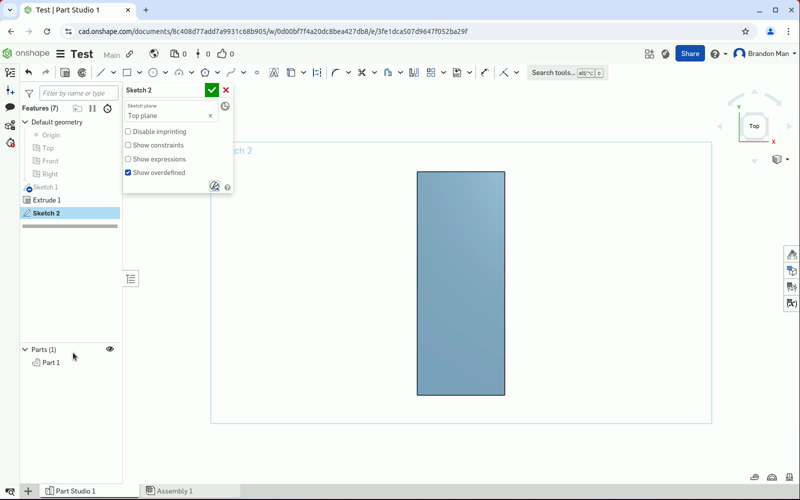
key(y)
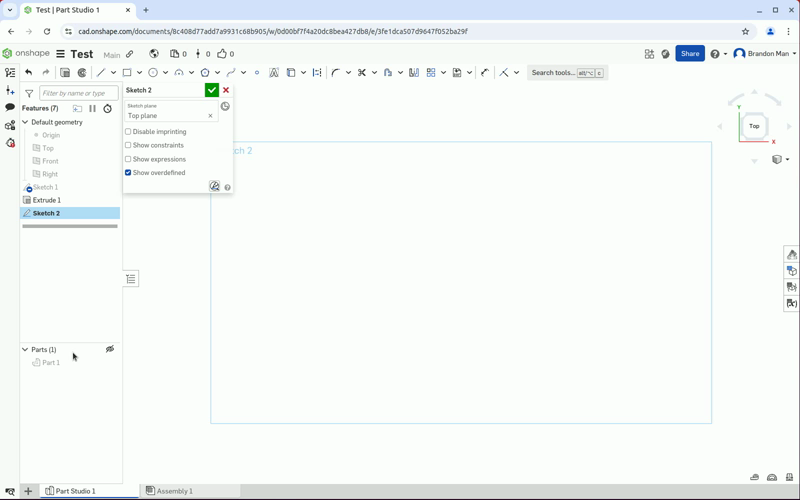
key(l)
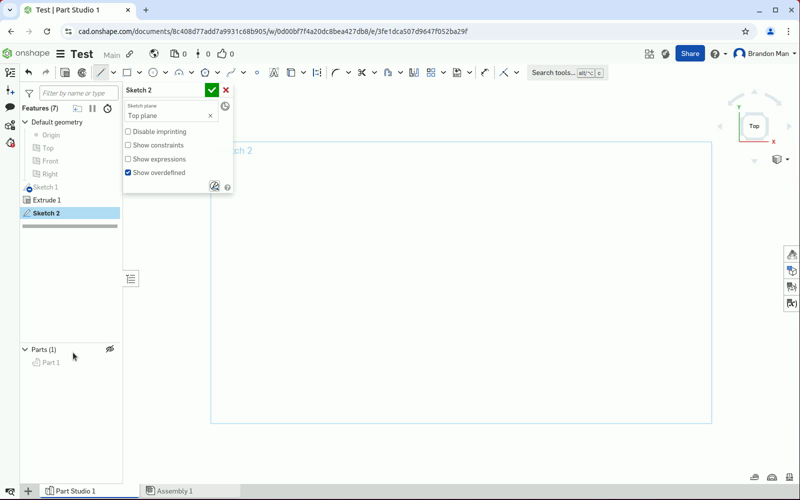
key_down(shift)
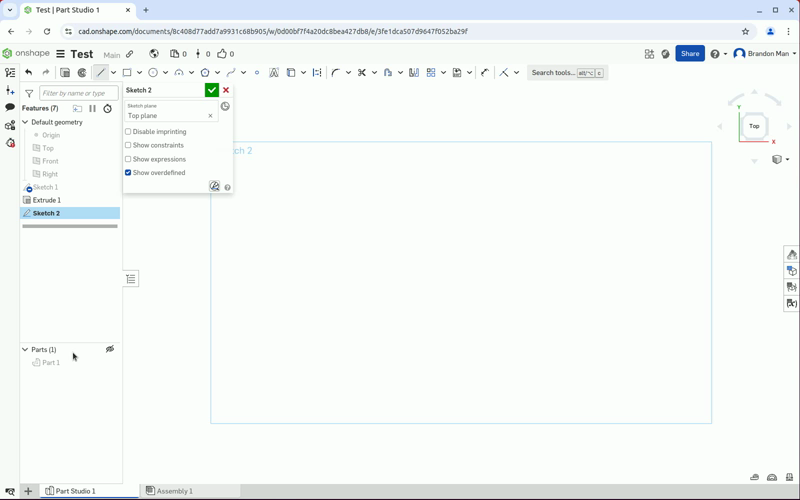
mouse_move(419, 393)
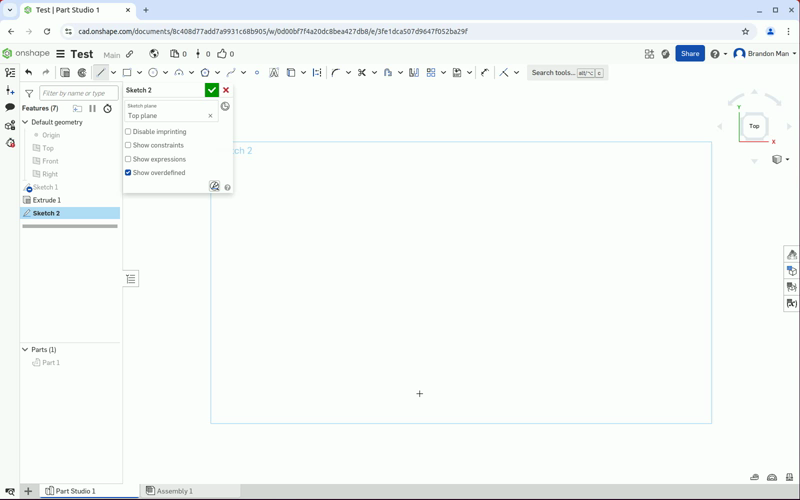
click(419, 393)
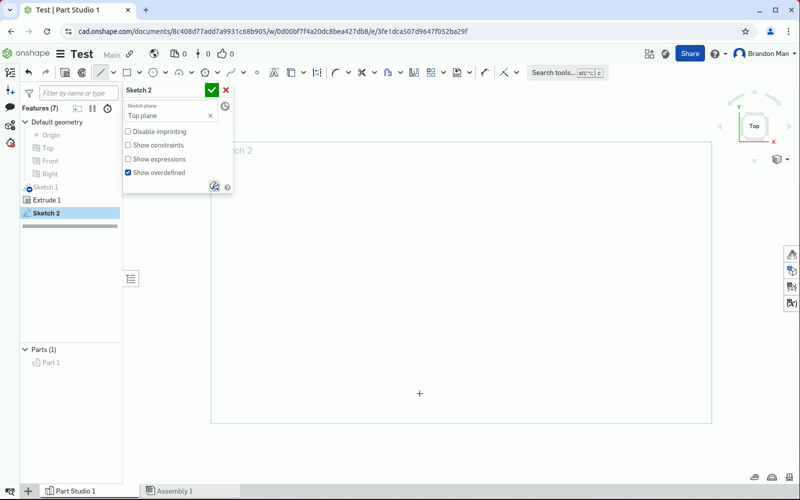
key_up(shift)
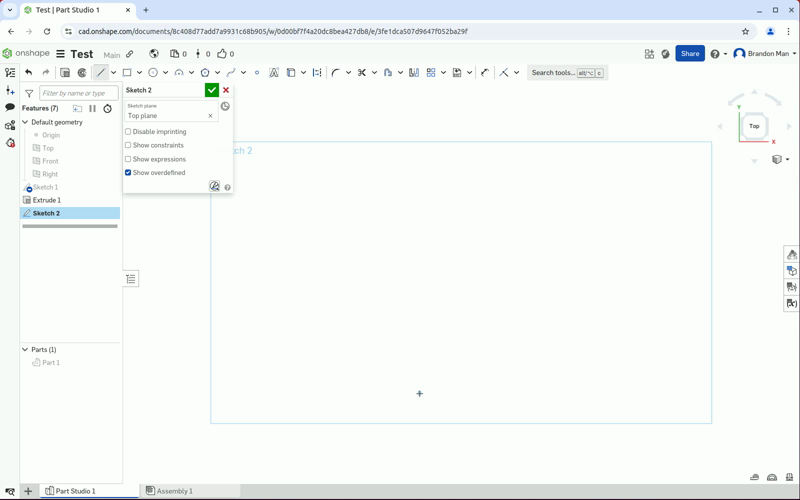
key_down(shift)
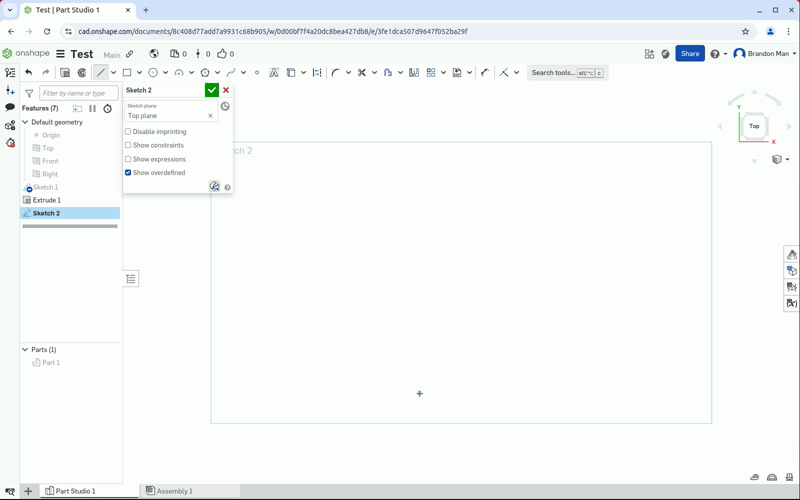
mouse_move(502, 393)
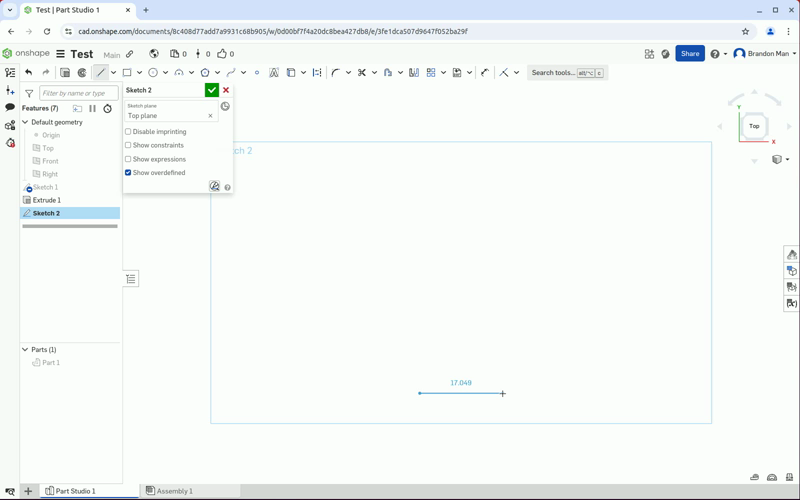
click(502, 393)
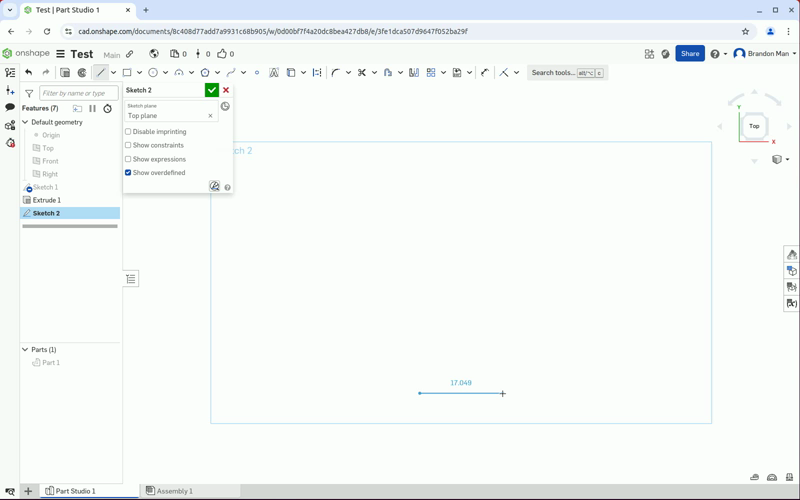
key_up(shift)
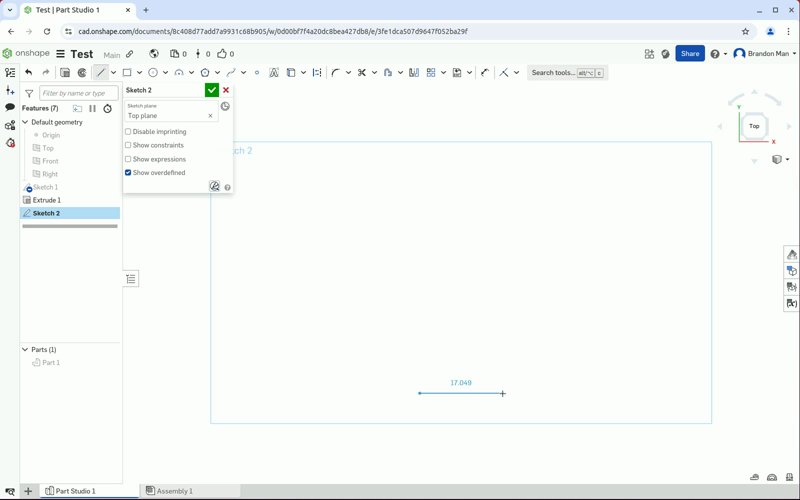
key_down(shift)
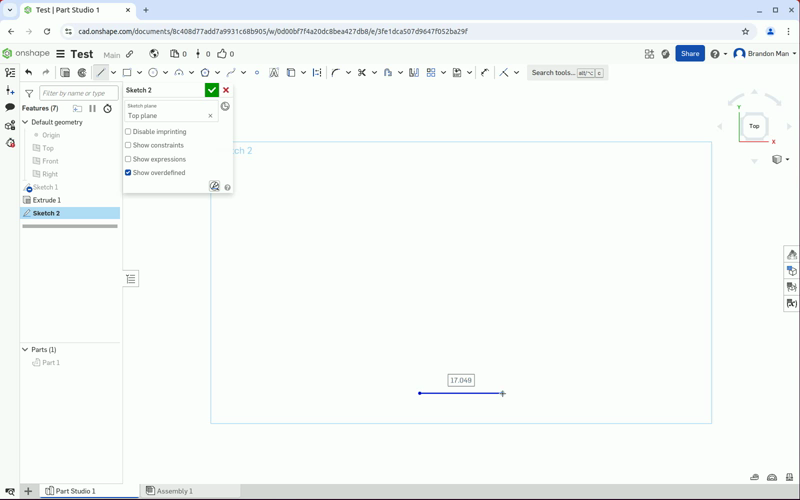
mouse_move(502, 174)
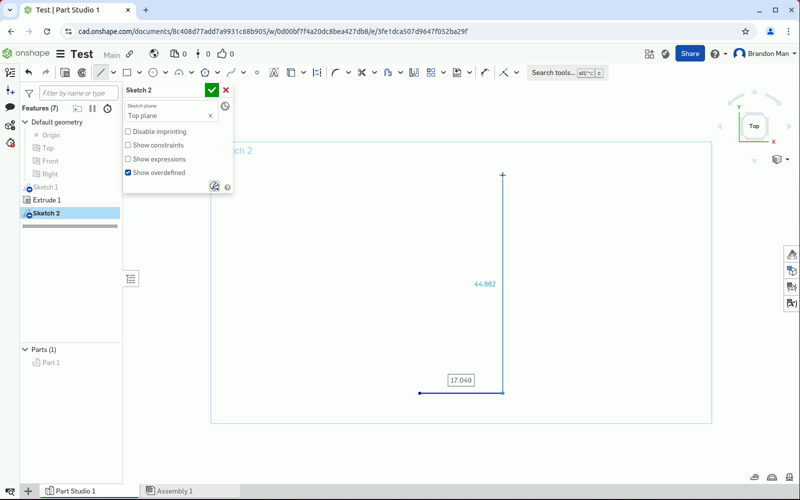
click(502, 174)
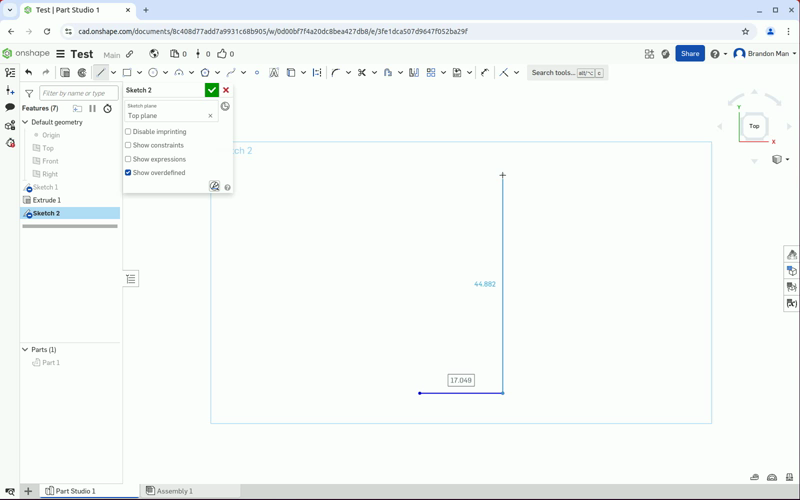
key_up(shift)
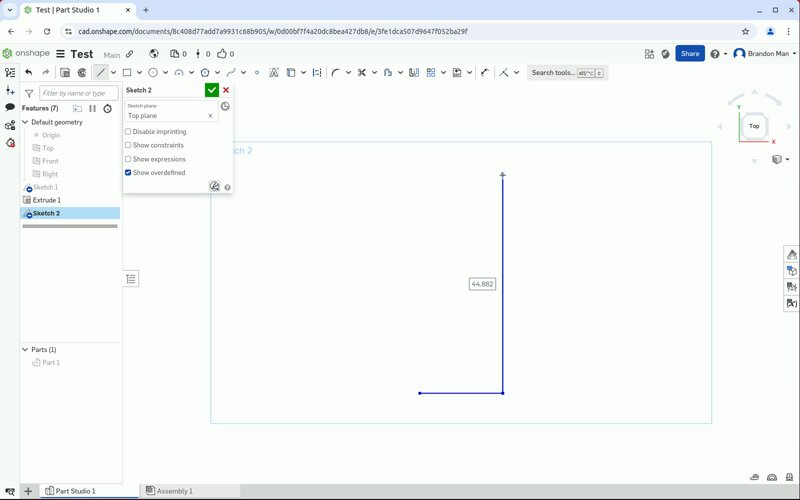
key_down(shift)
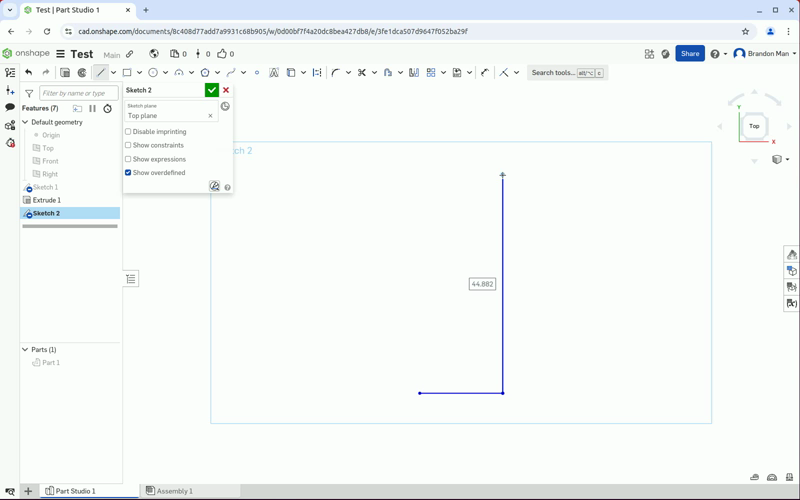
mouse_move(419, 174)
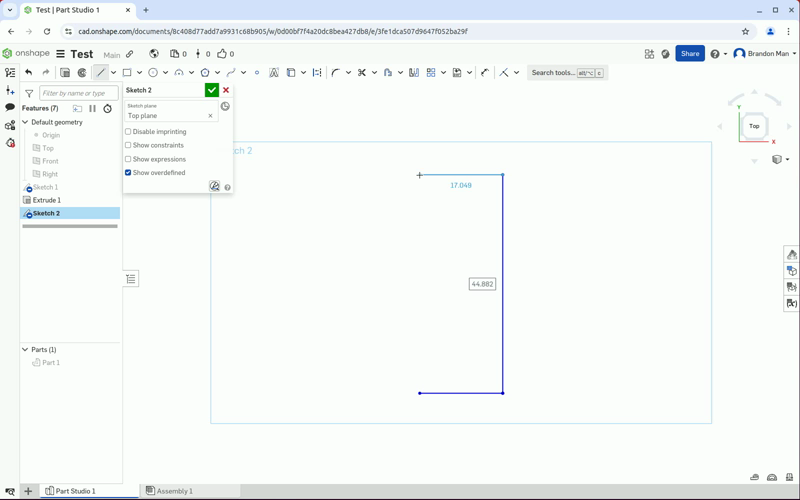
click(419, 174)
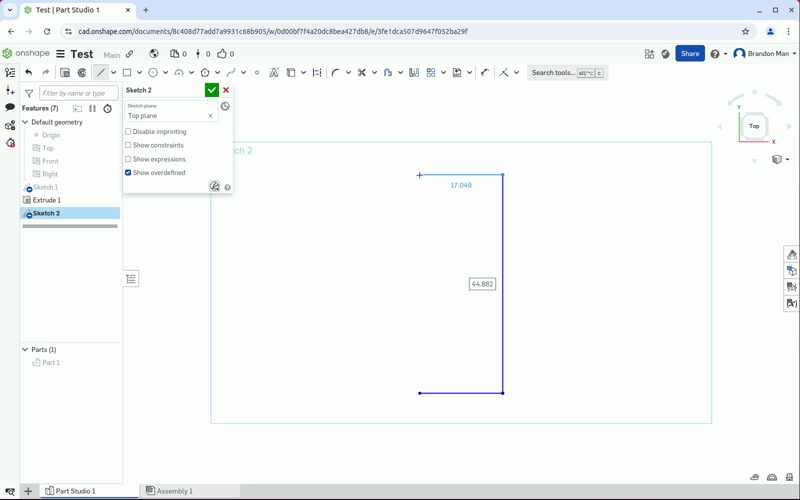
key_up(shift)
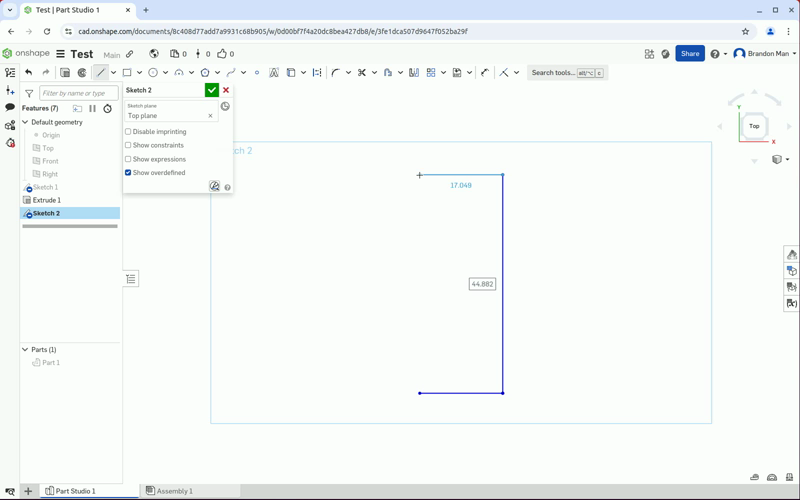
key_down(shift)
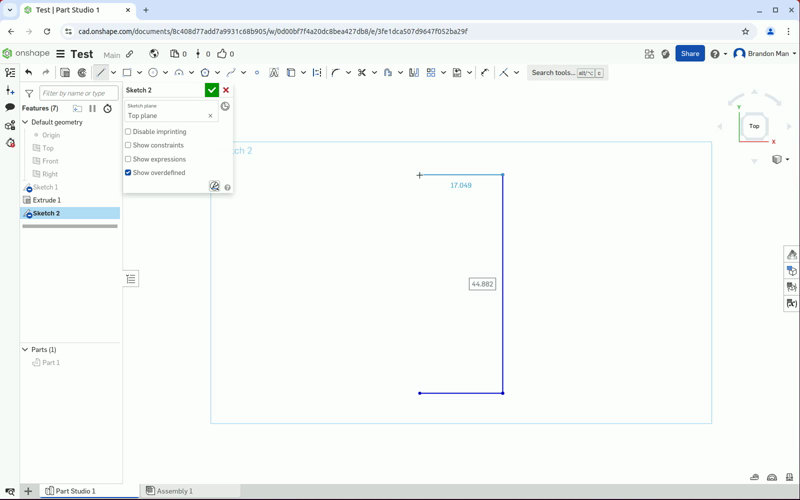
mouse_move(419, 393)
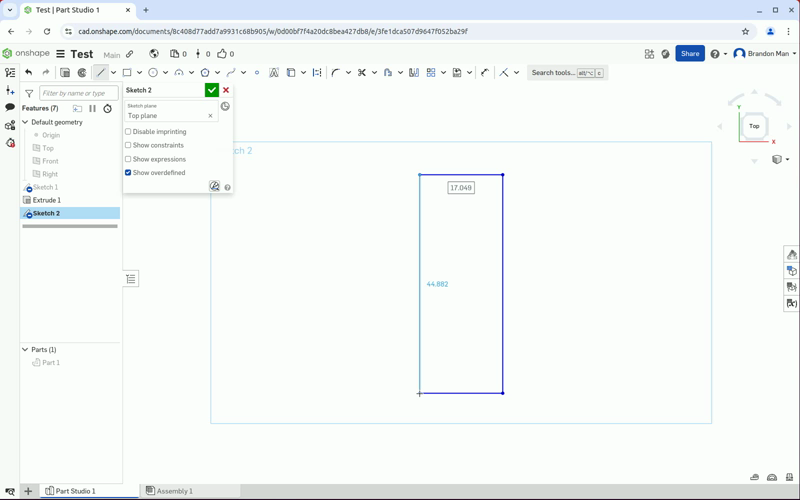
key_up(shift)
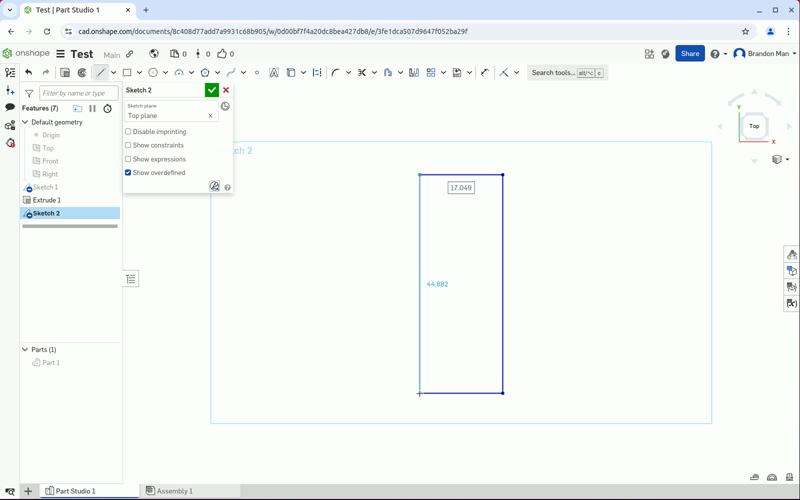
click(419, 393)
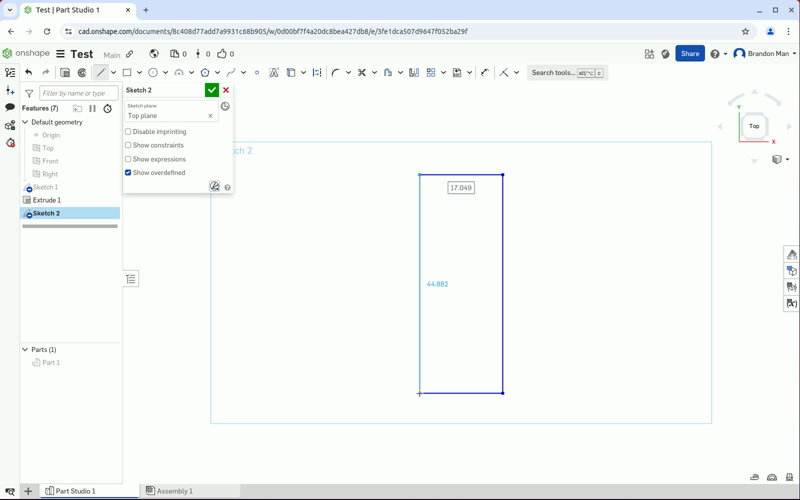
key(esc)
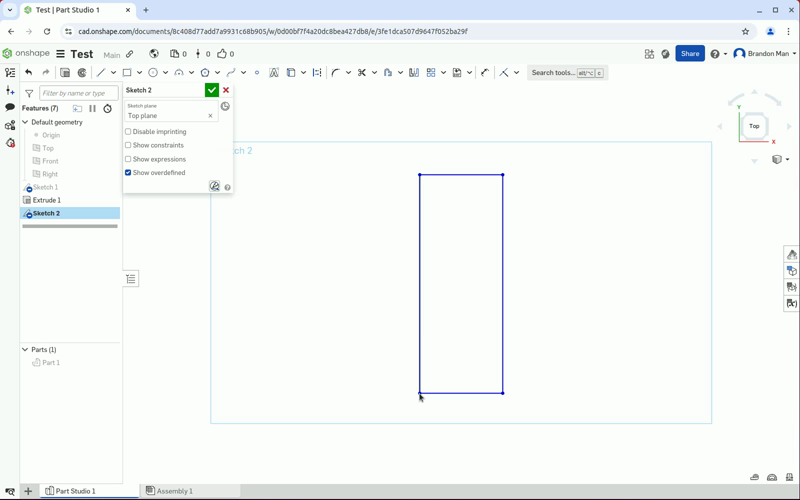
mouse_move(477, 225)
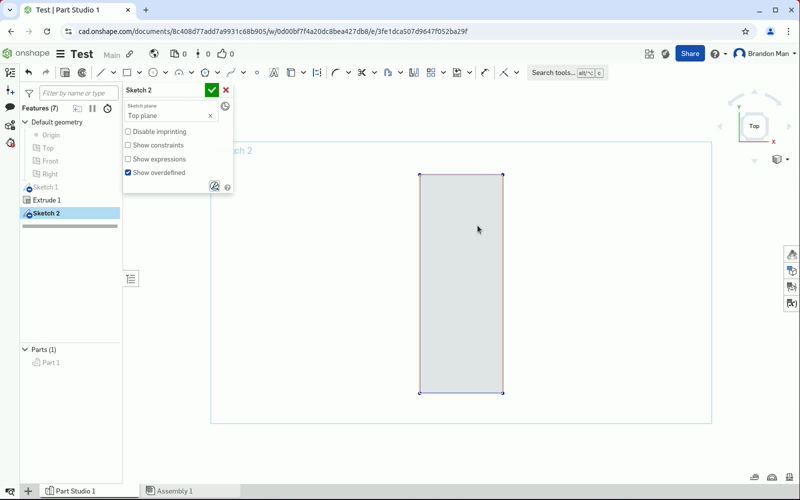
click(477, 225)
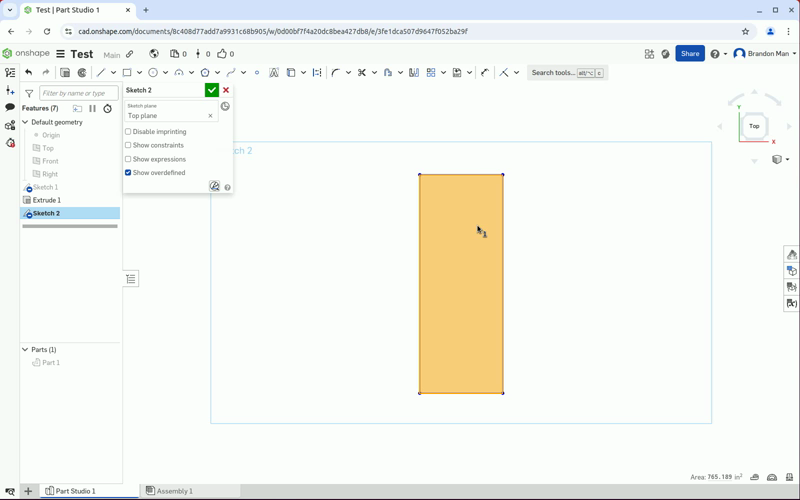
mouse_move(73, 352)
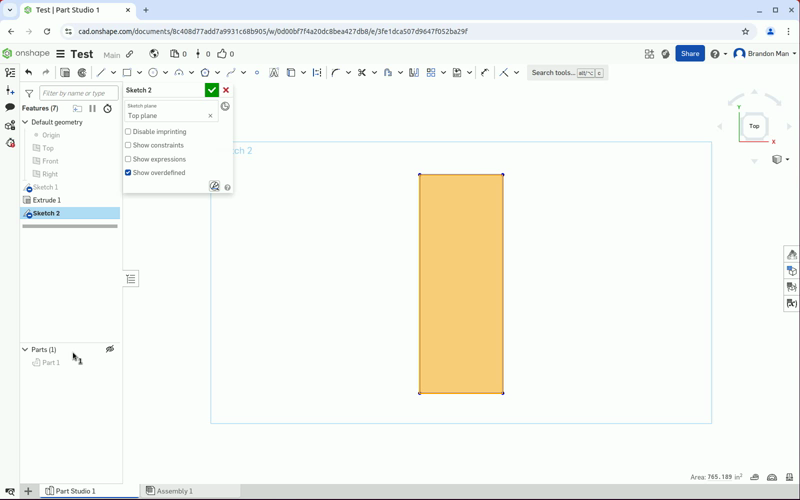
key(shift+y)
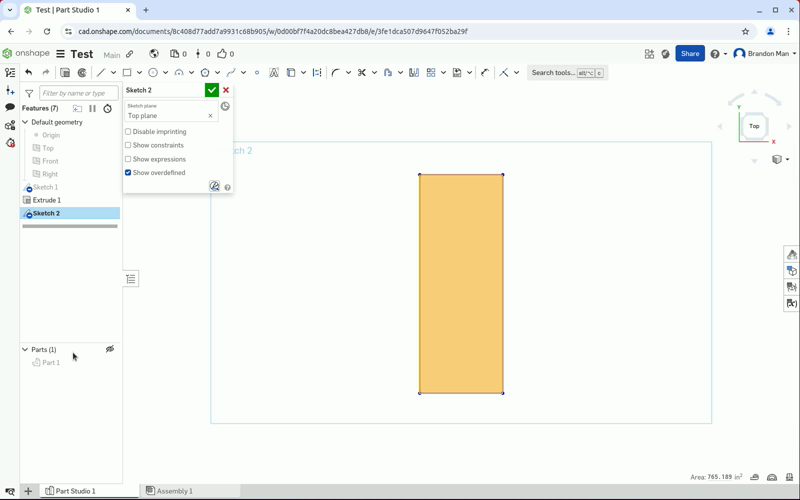
key(shift+e)
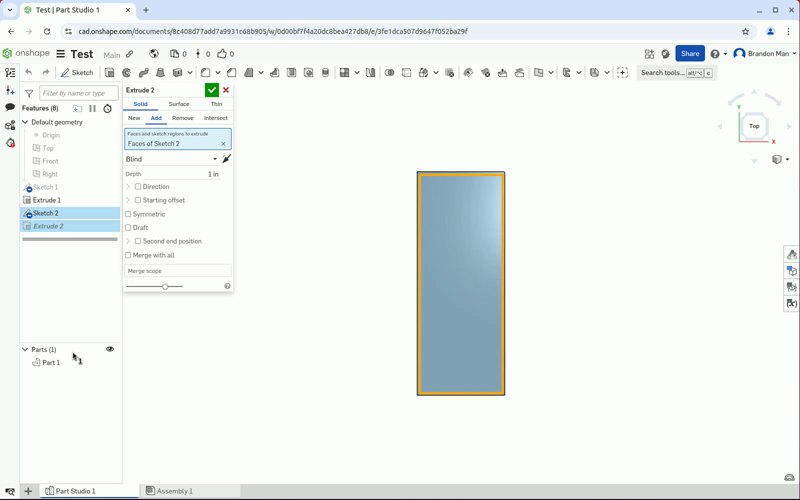
mouse_move(143, 106)
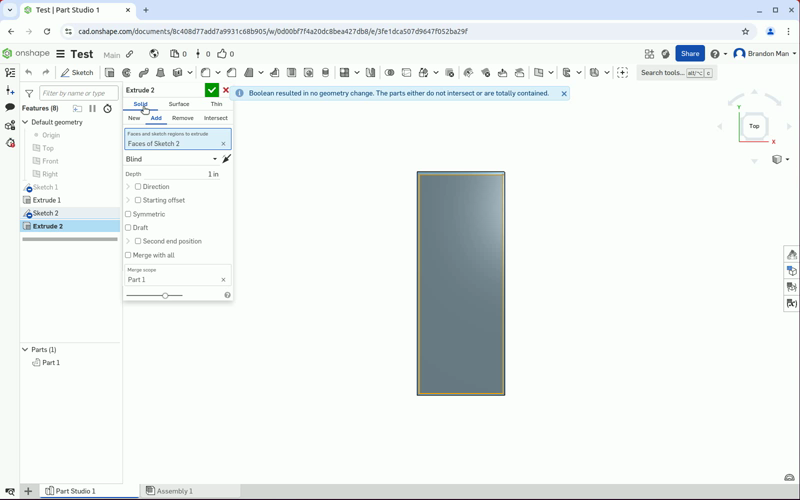
click(143, 106)
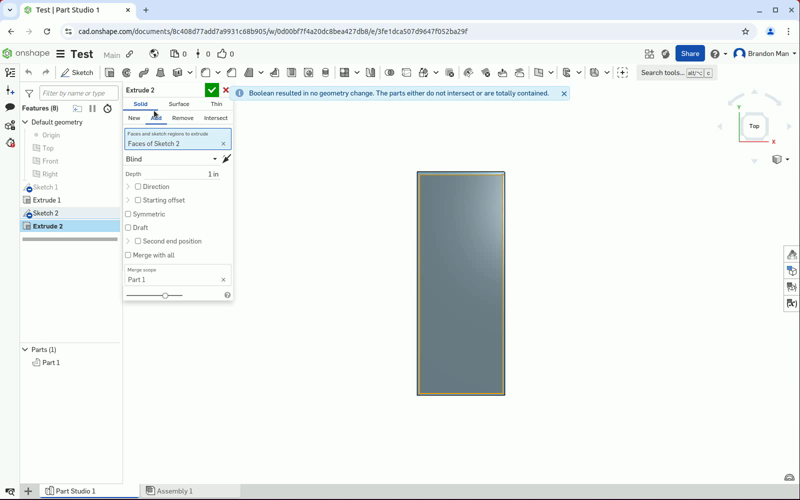
mouse_move(186, 120)
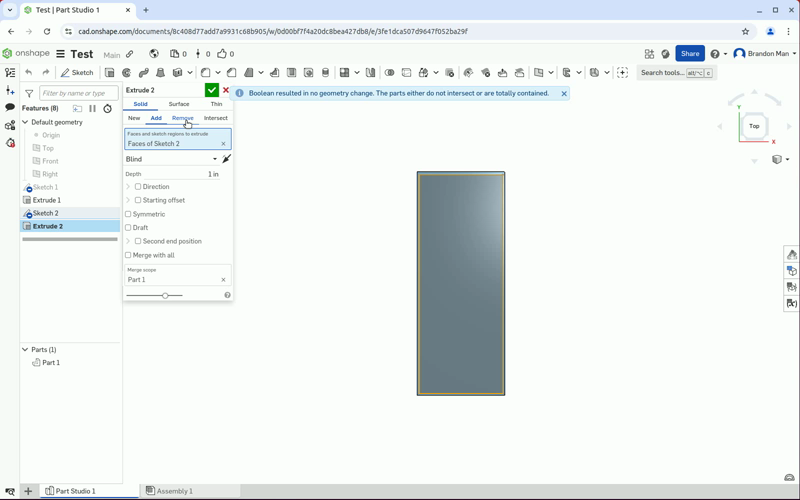
click(186, 120)
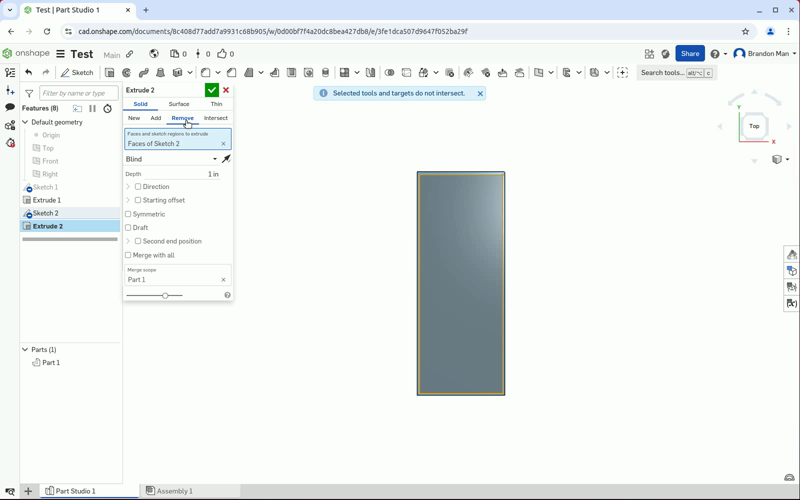
key(tab, 4)
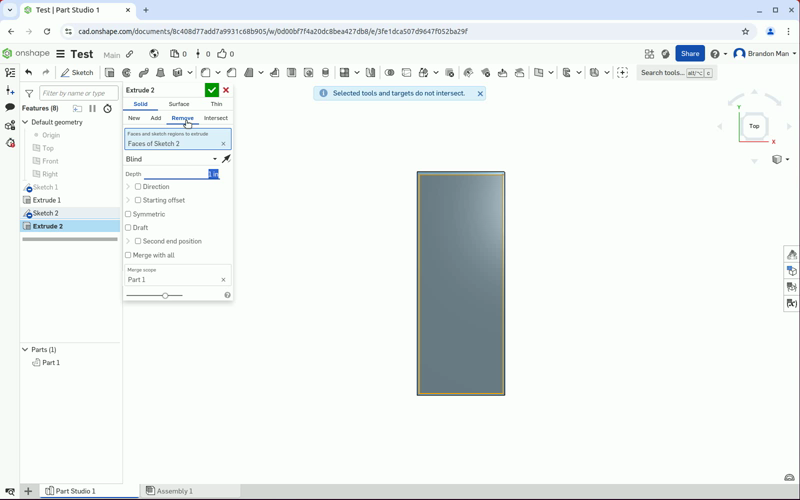
text(-4.092)
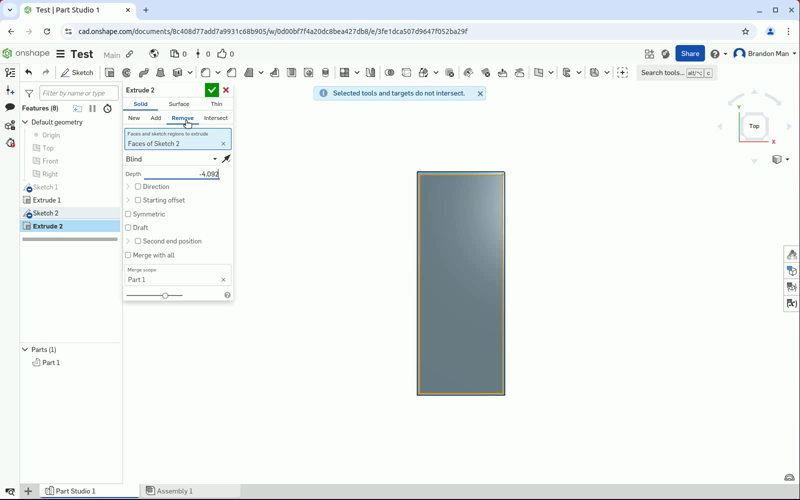
key(tab, 6)
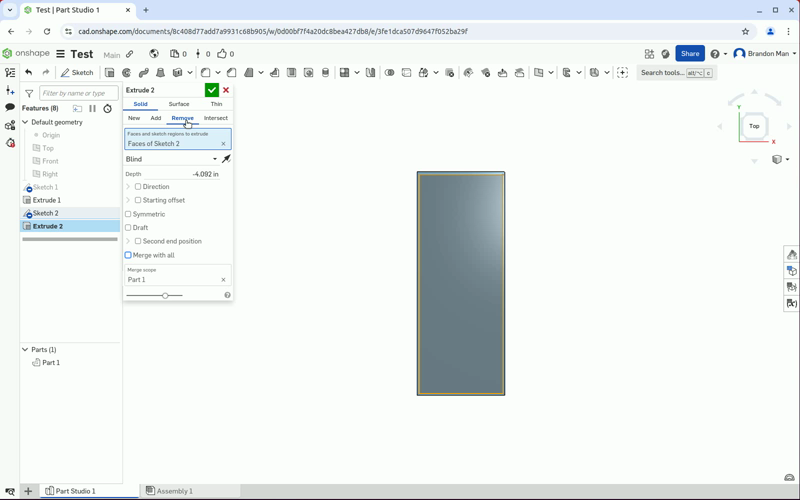
key(space)
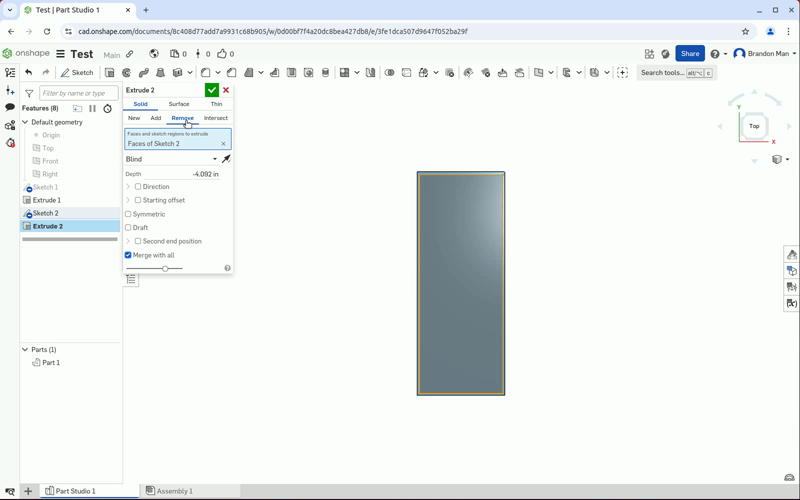
key(enter)
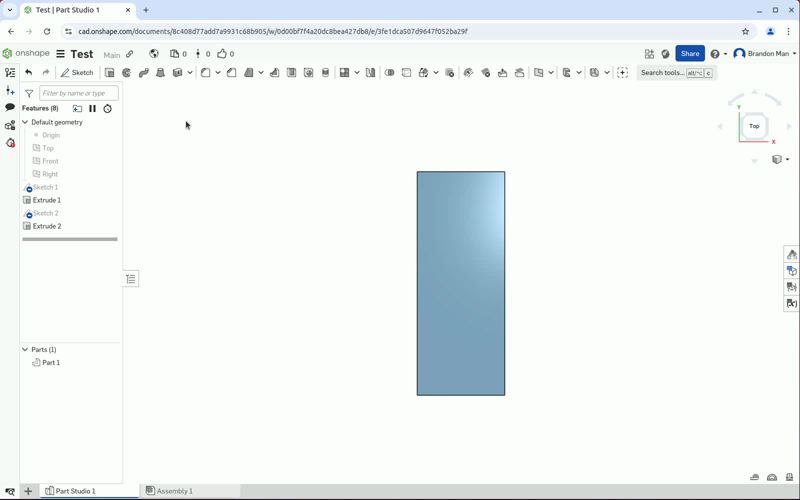
key(shift+h)
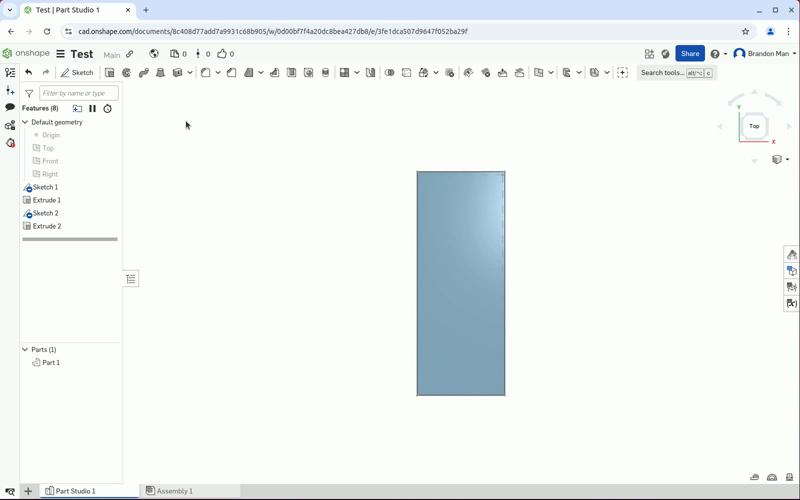
key(shift+h)
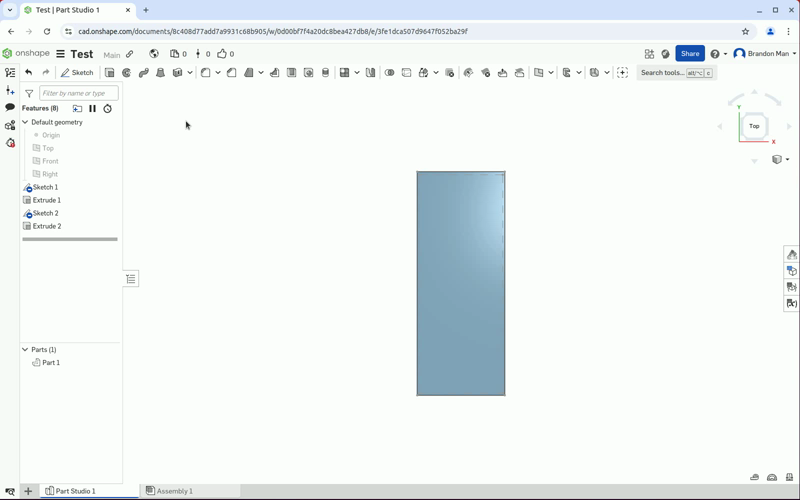
key(shift+7)
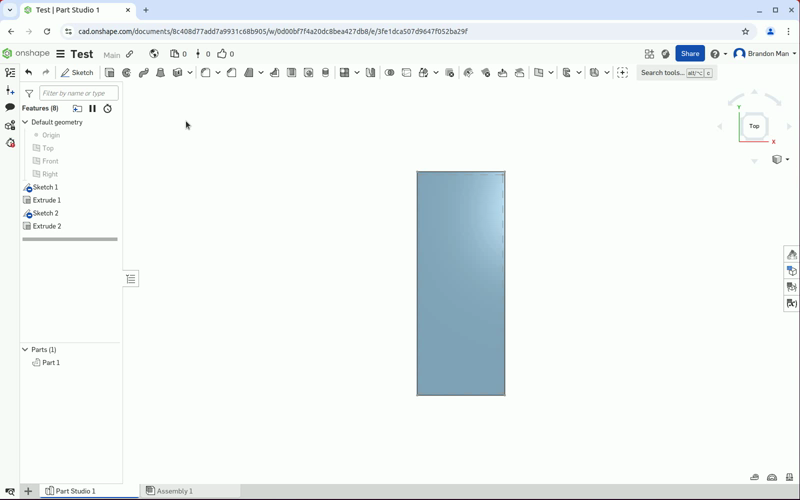
key(up, 3)
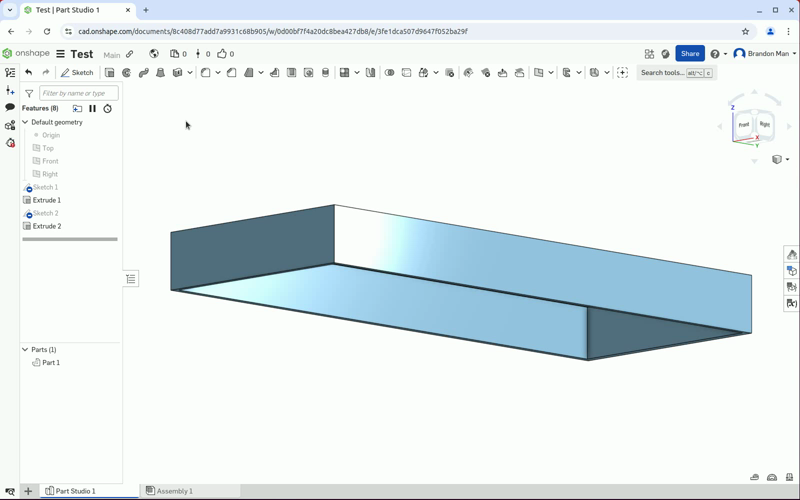
key(left, 3)
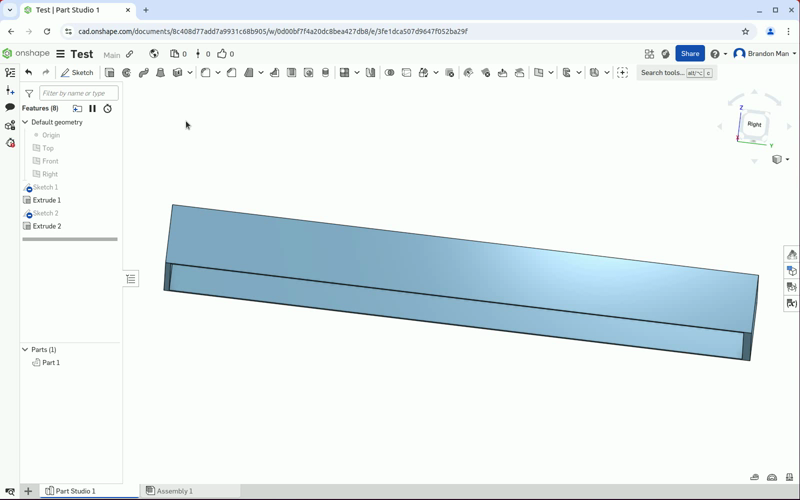
key(right, 3)
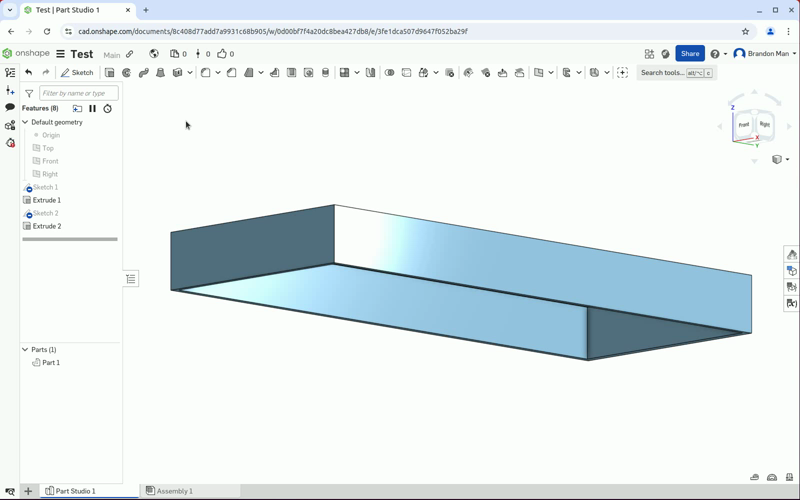
key(down, 3)
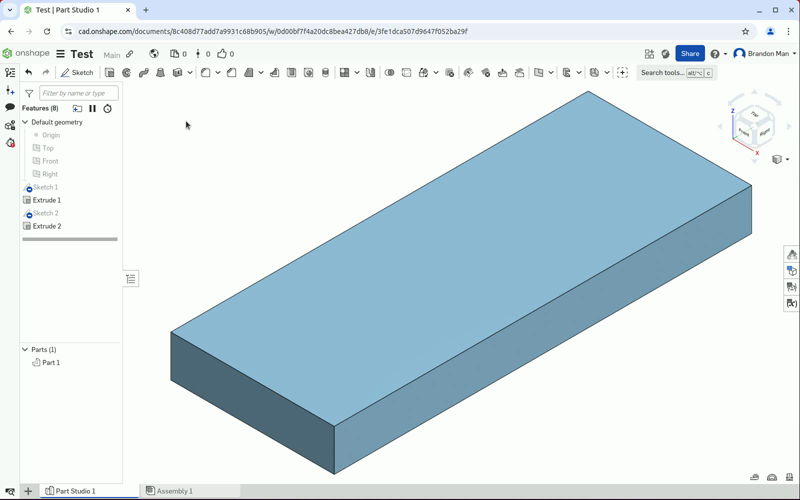
mouse_move(73, 189)
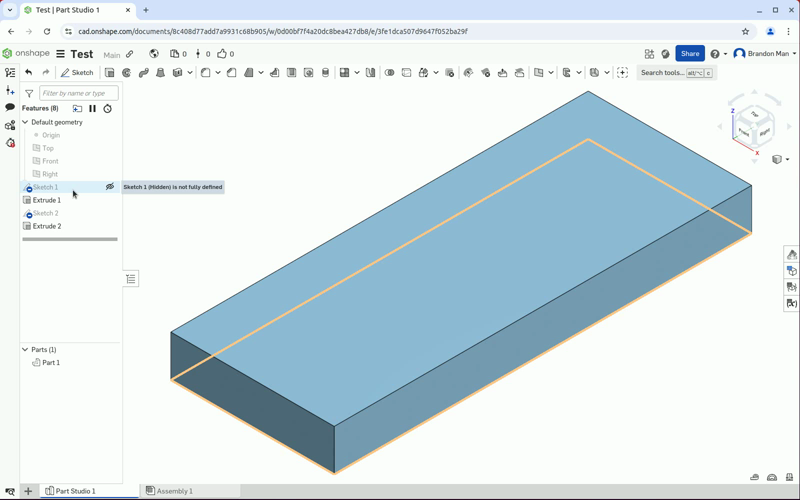
click(73, 189)